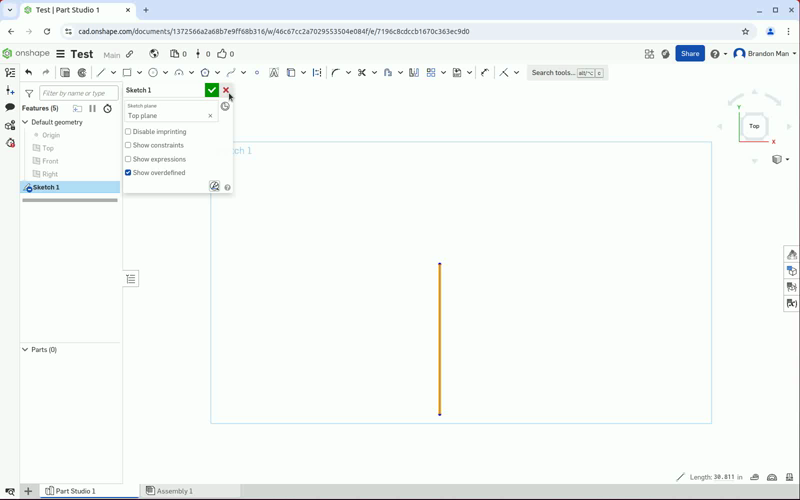
key(shift+h)
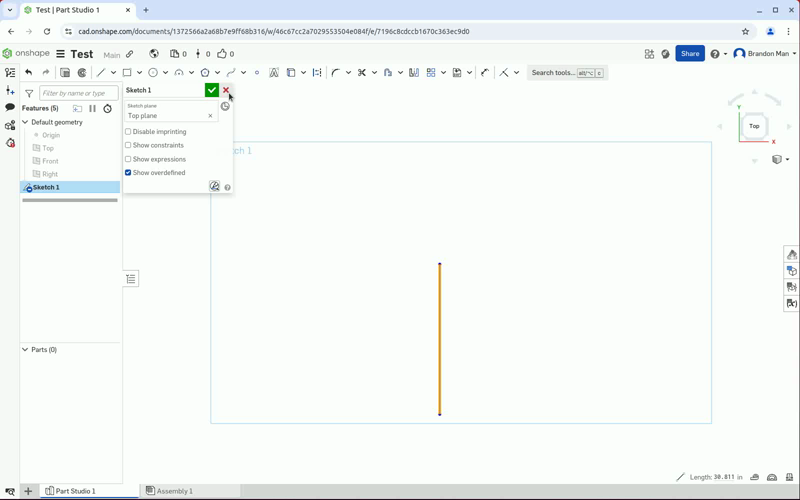
key(shift+s)
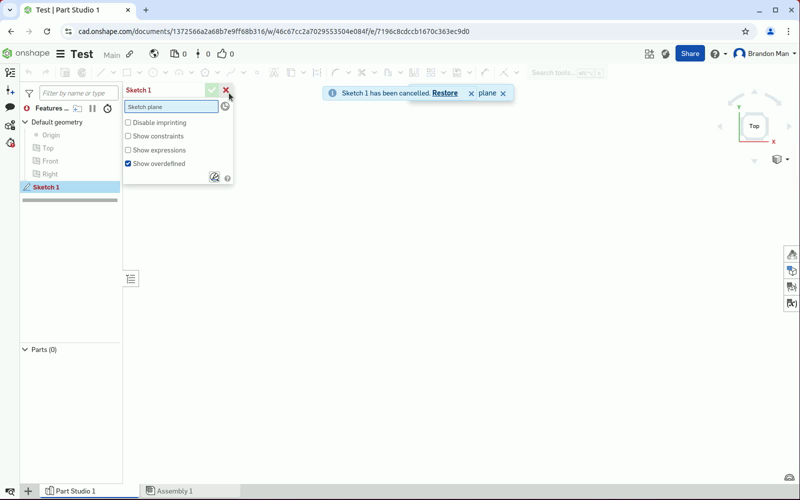
mouse_move(73, 150)
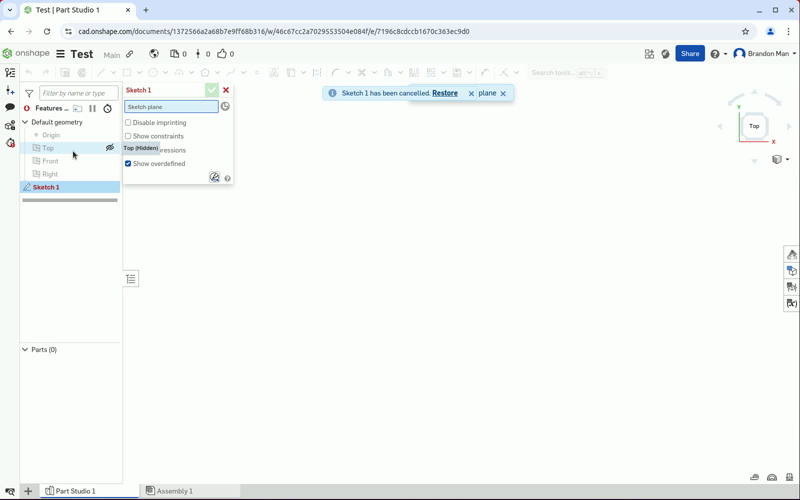
click(73, 150)
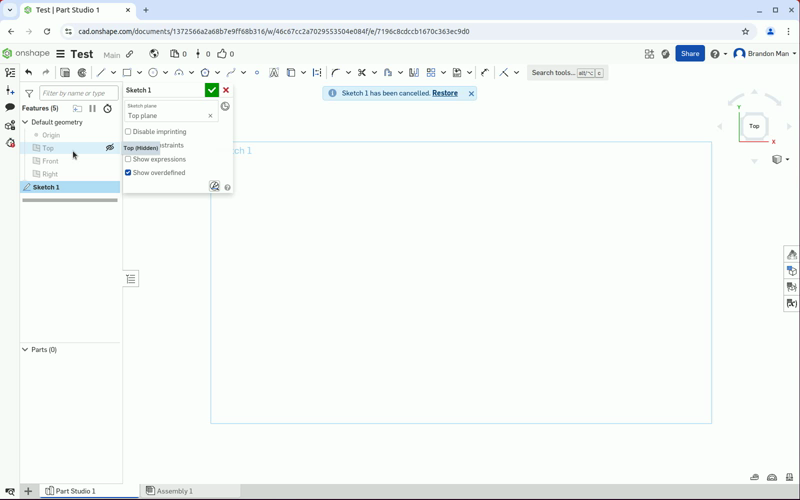
mouse_move(73, 352)
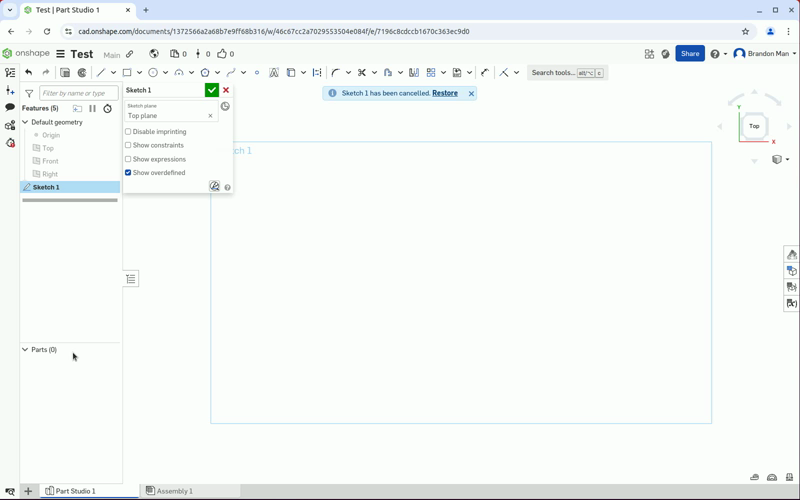
key(y)
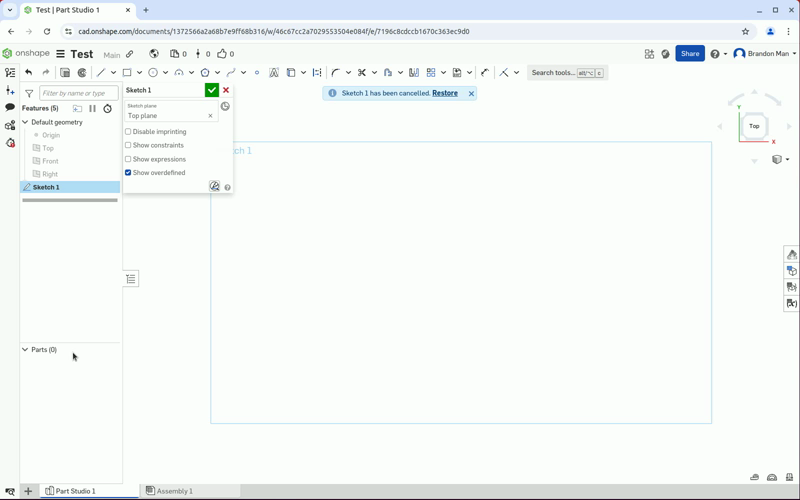
key(c)
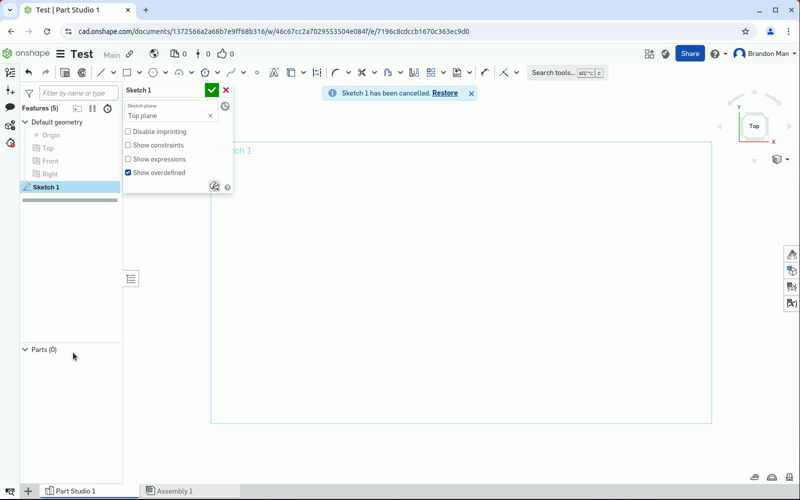
key_down(shift)
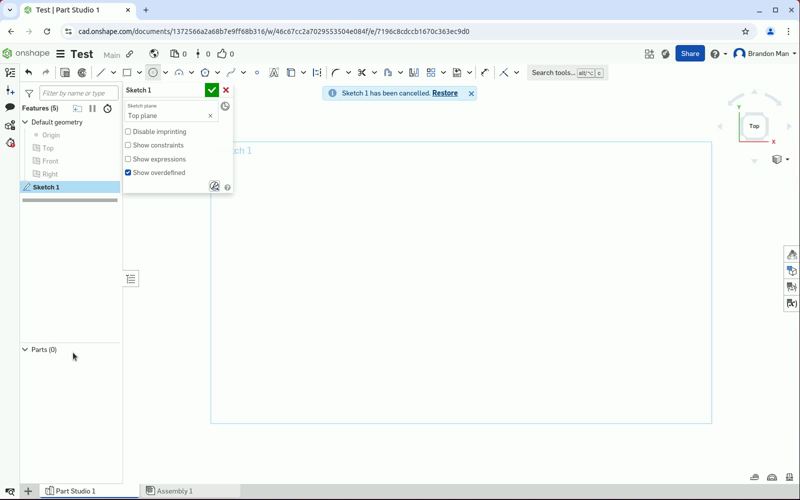
mouse_move(460, 282)
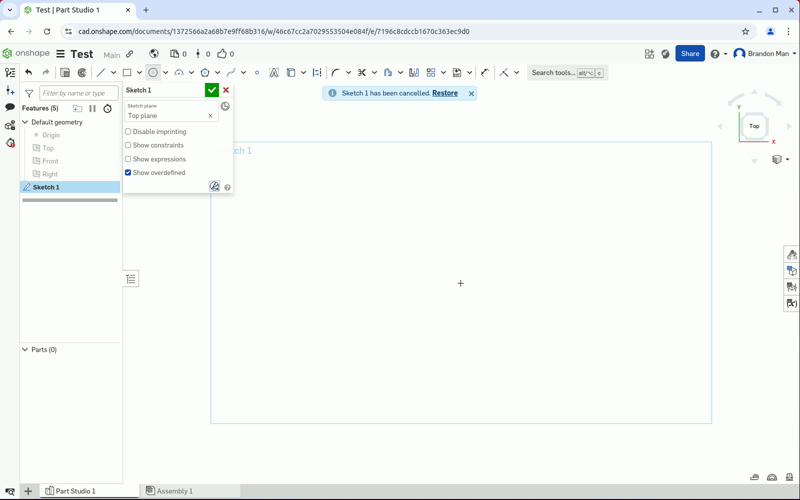
click(460, 282)
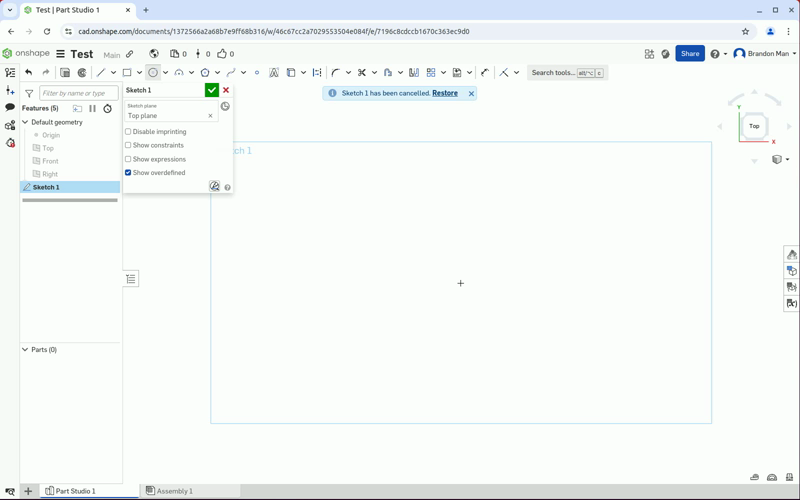
key_up(shift)
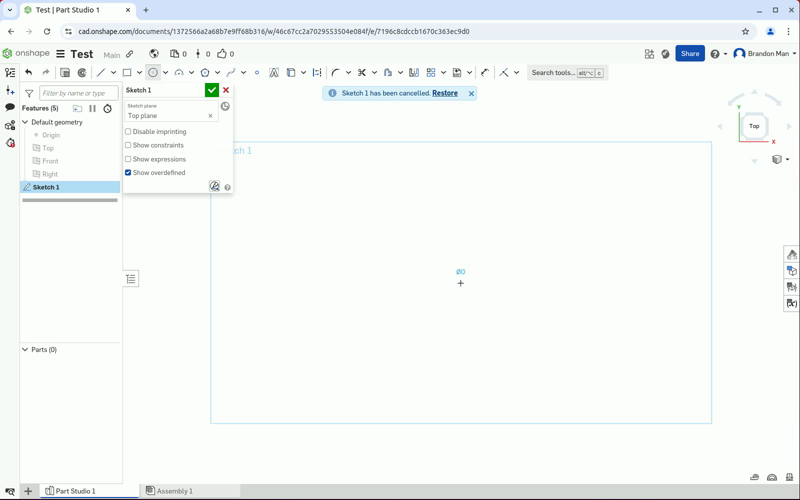
mouse_move(489, 282)
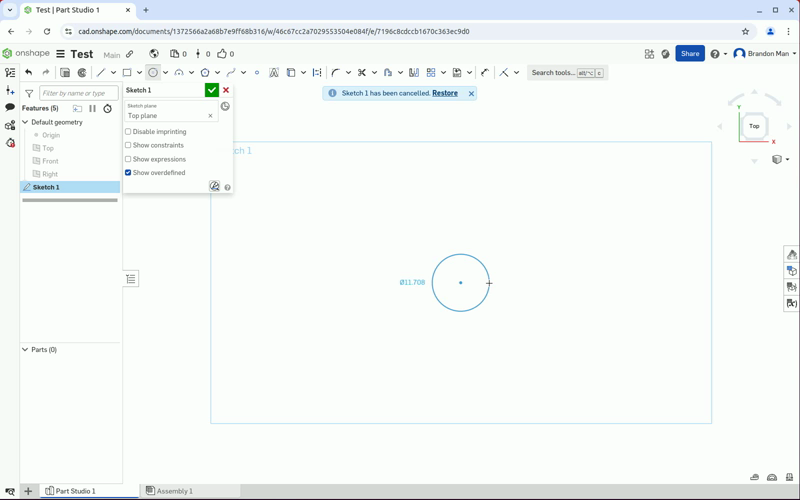
click(489, 282)
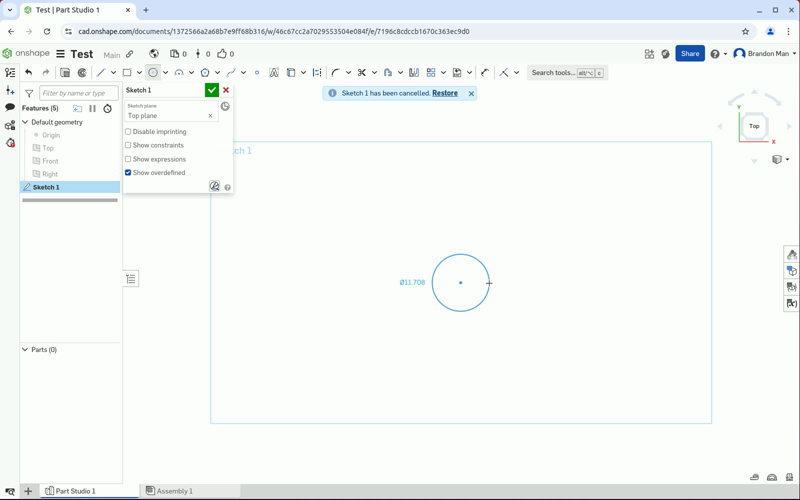
key(esc)
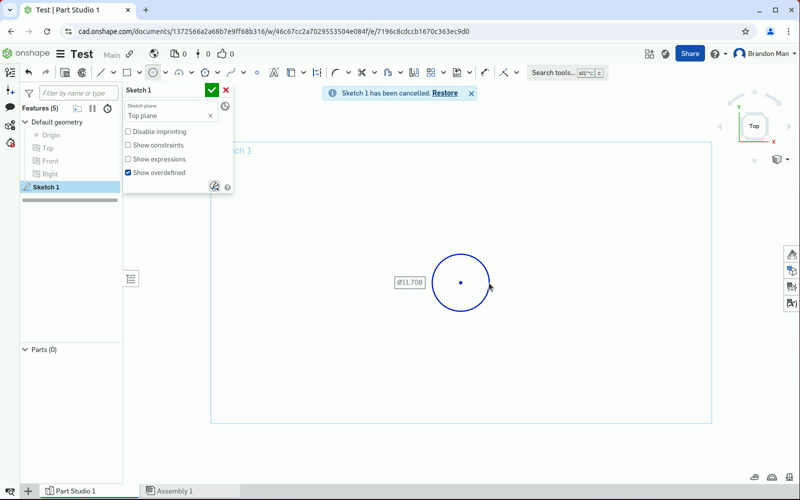
key(c)
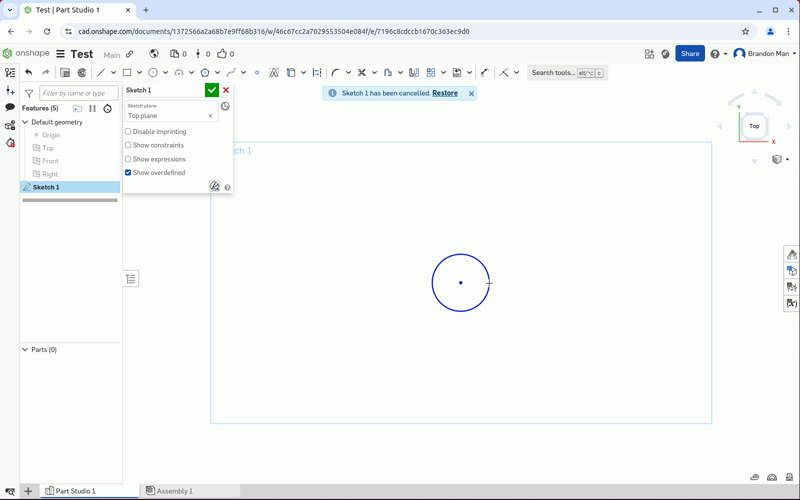
key_down(shift)
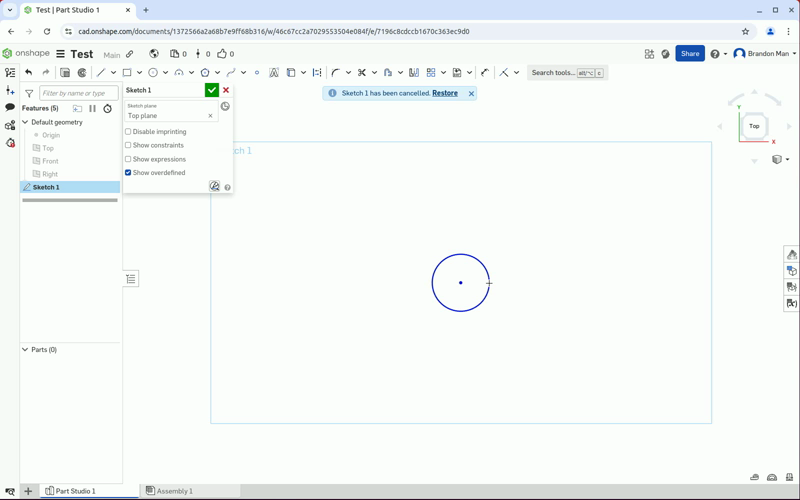
mouse_move(460, 282)
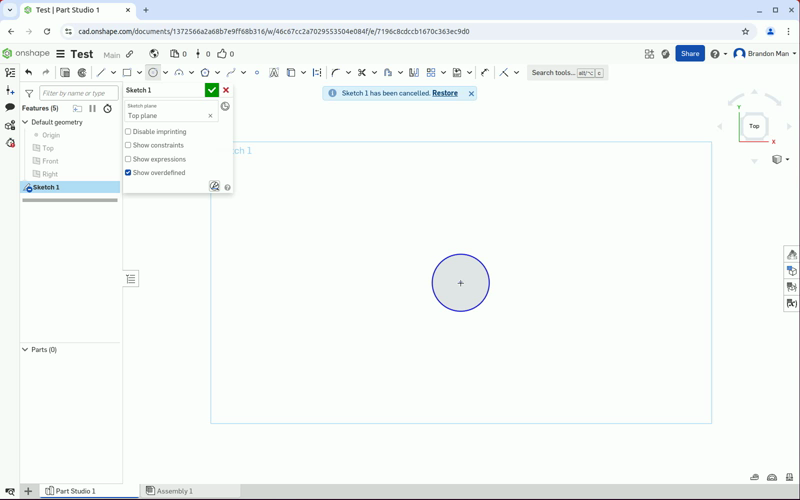
click(460, 282)
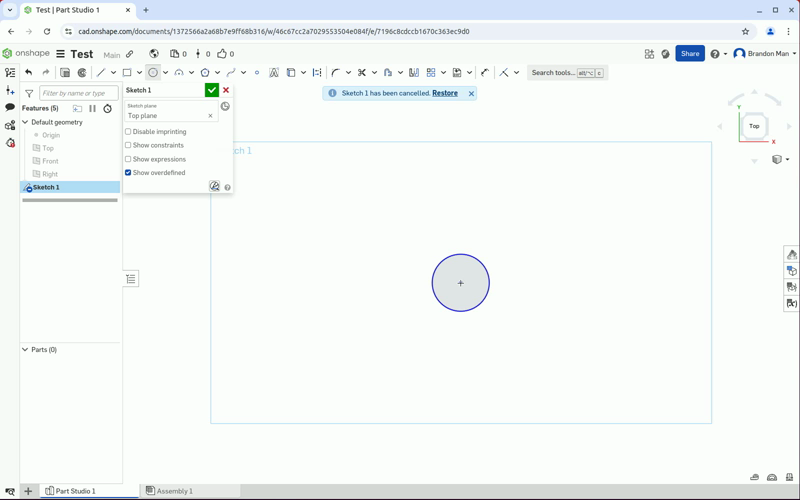
key_up(shift)
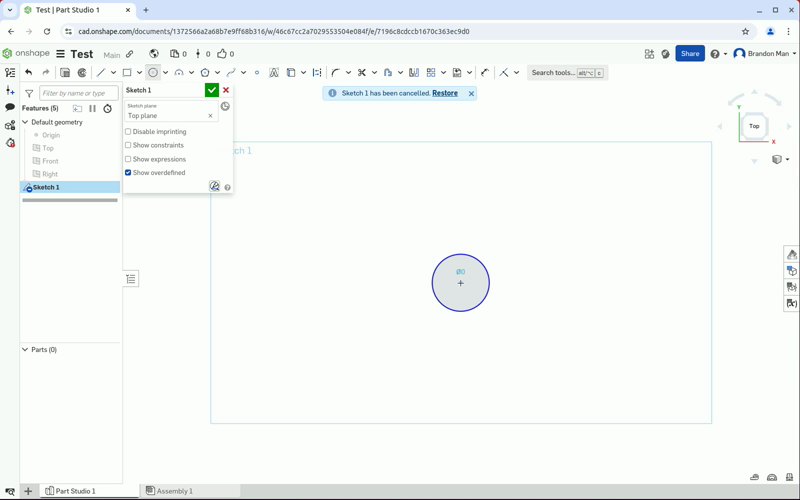
mouse_move(481, 282)
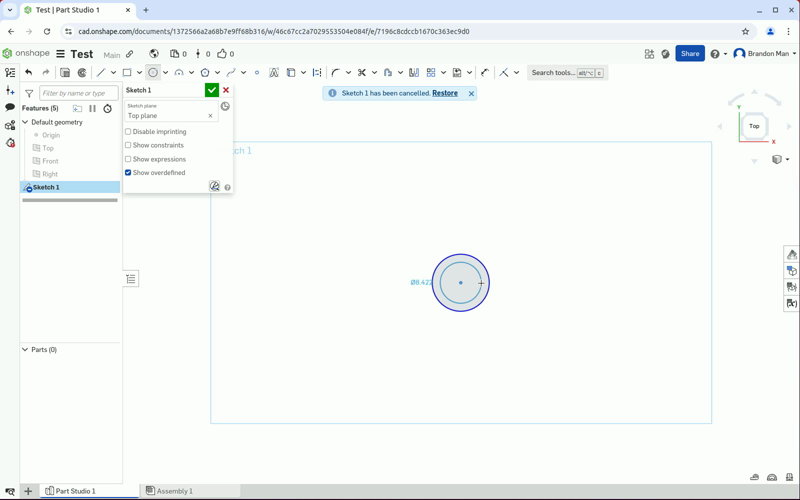
click(481, 282)
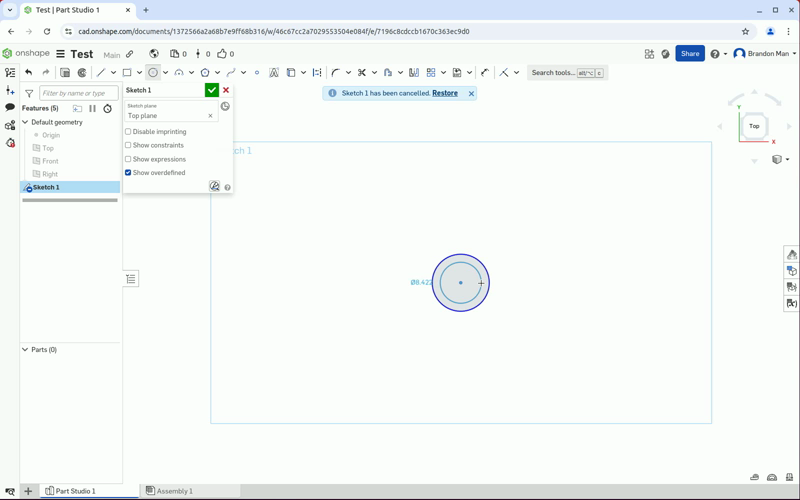
key(esc)
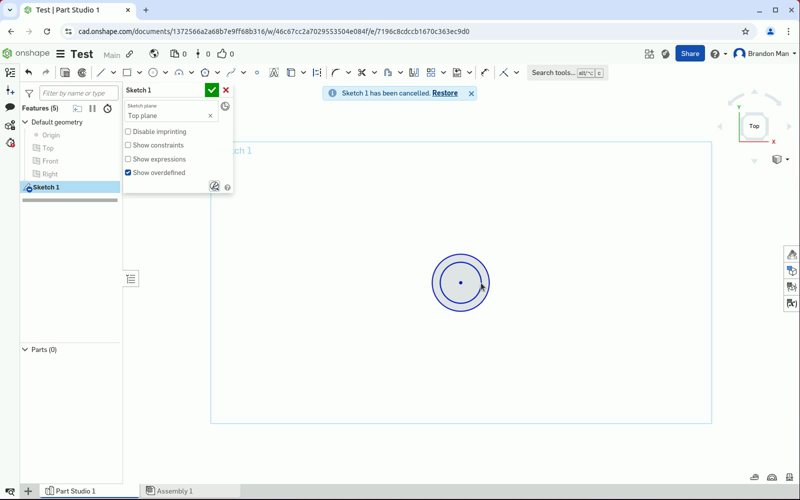
mouse_move(443, 265)
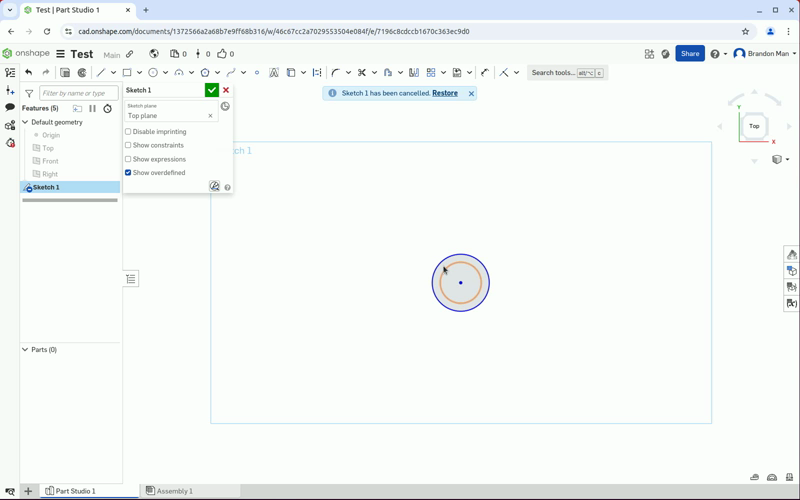
scroll(6)
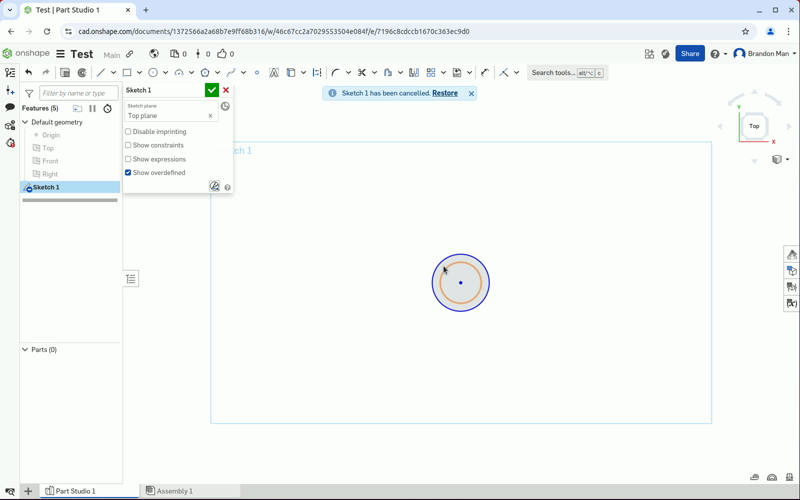
scroll(6)
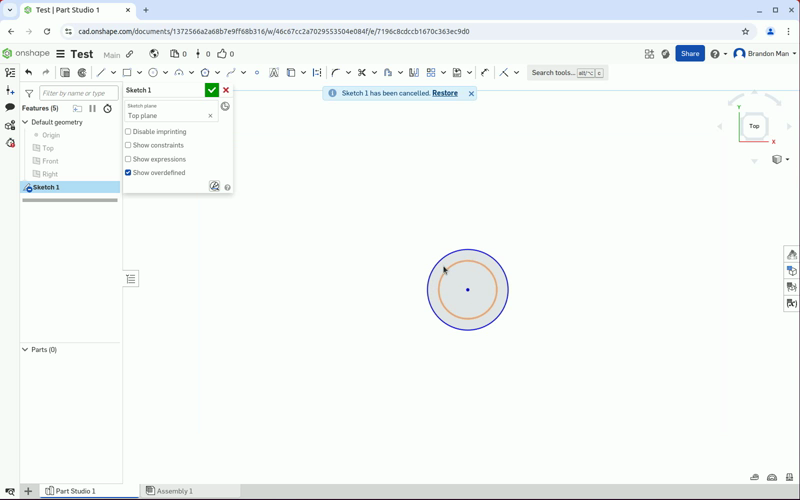
scroll(6)
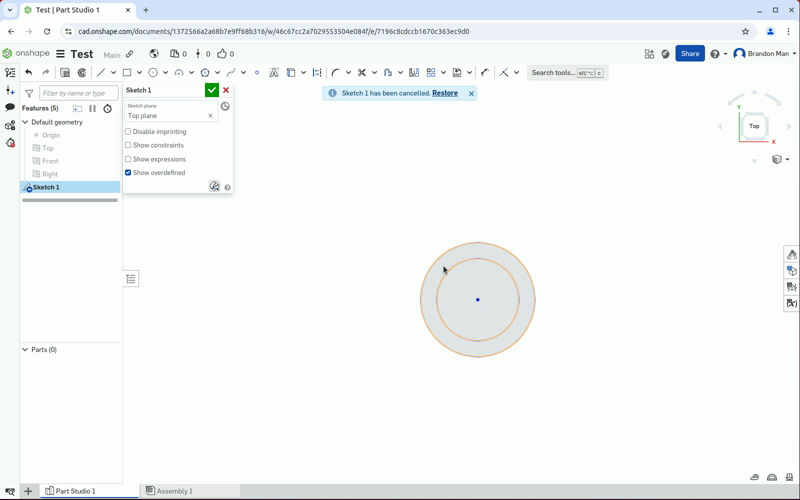
scroll(6)
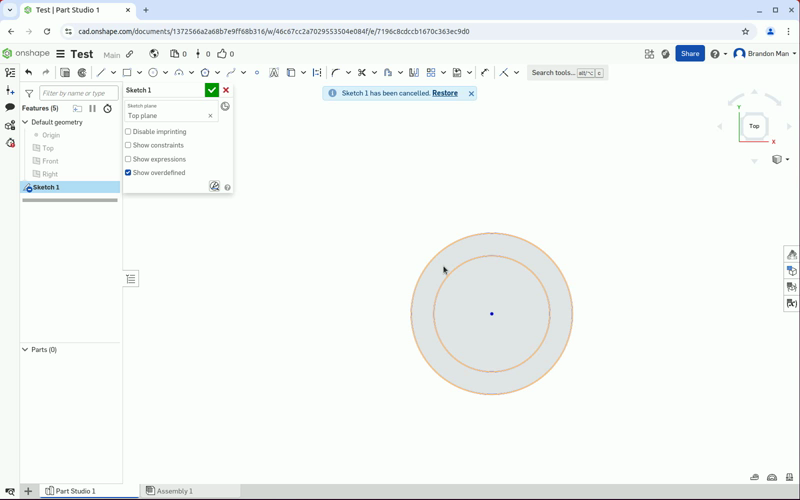
scroll(6)
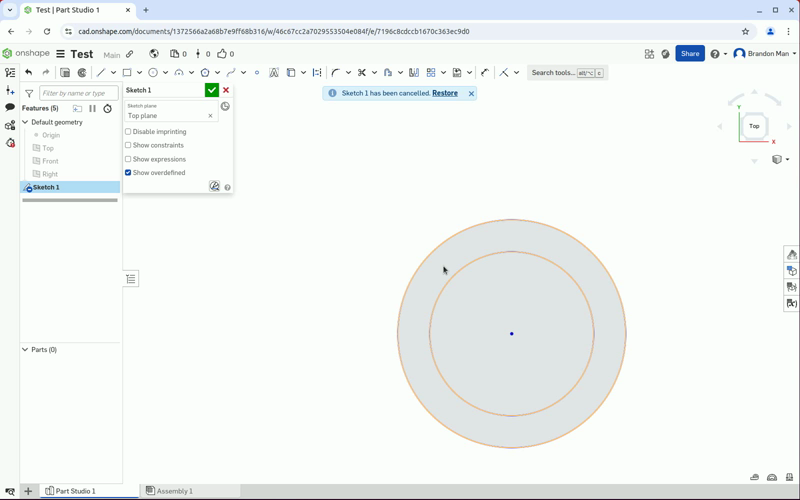
scroll(6)
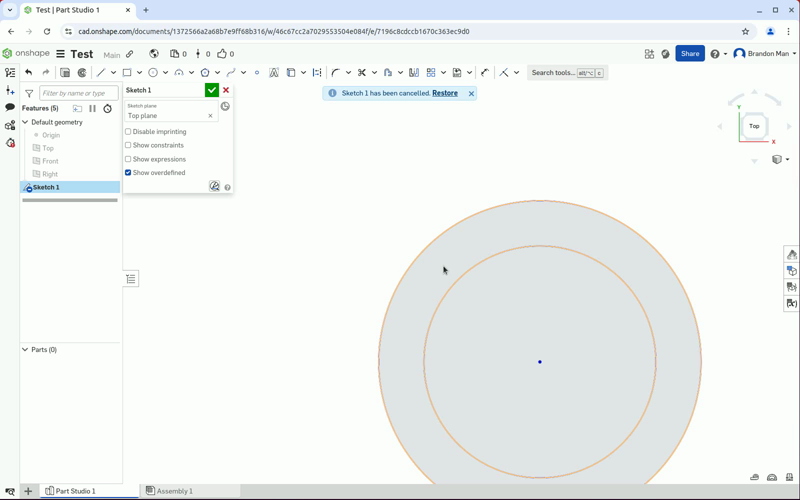
scroll(6)
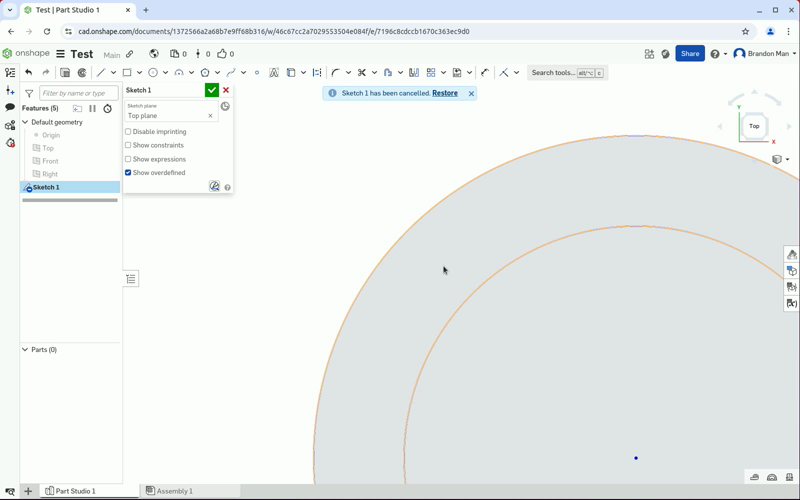
click(443, 265)
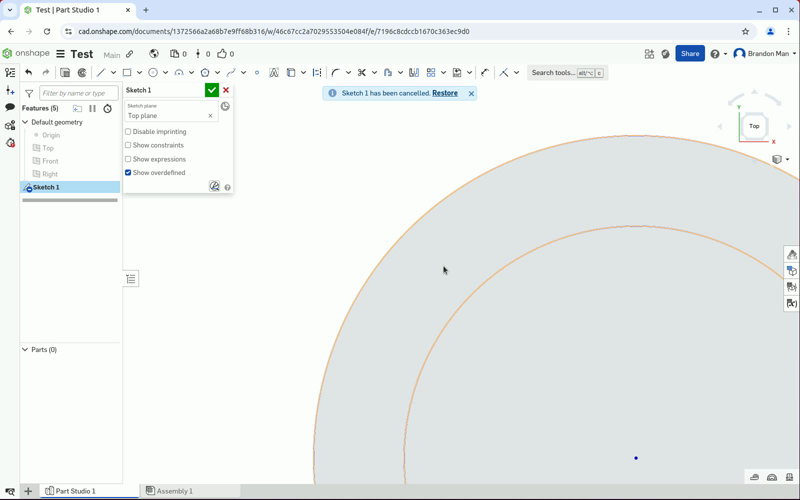
scroll(-6)
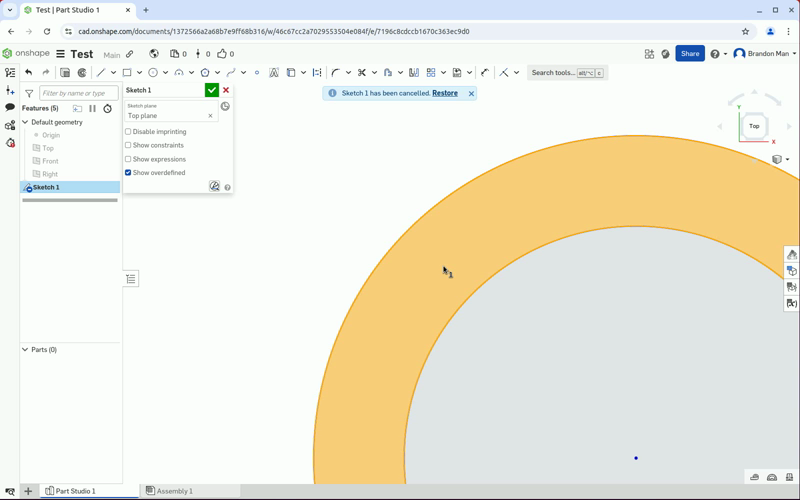
scroll(-6)
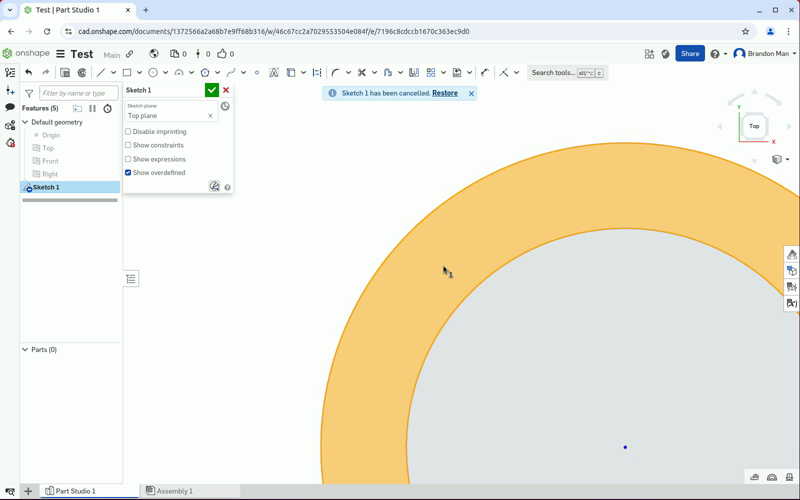
scroll(-6)
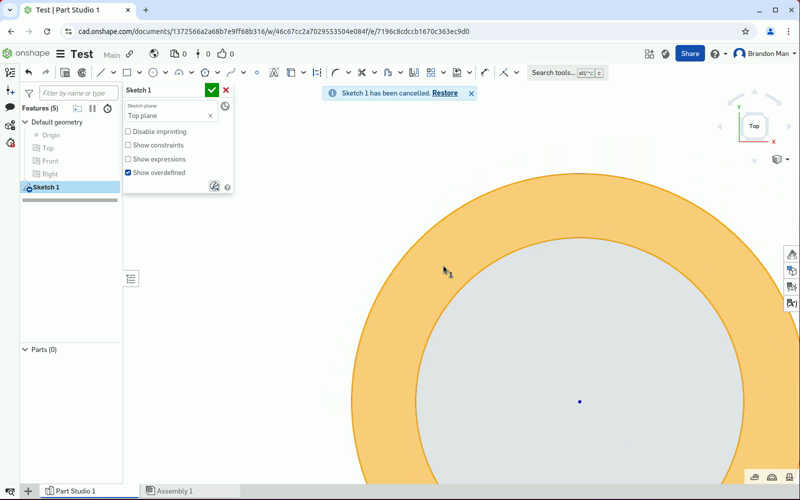
scroll(-6)
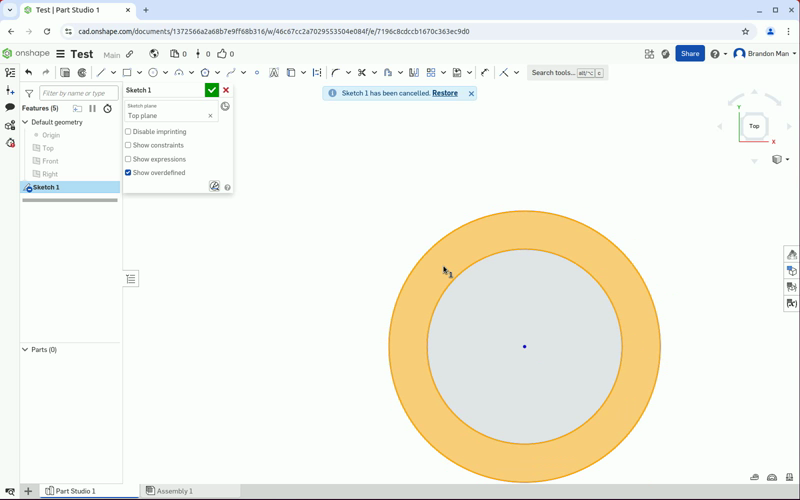
scroll(-6)
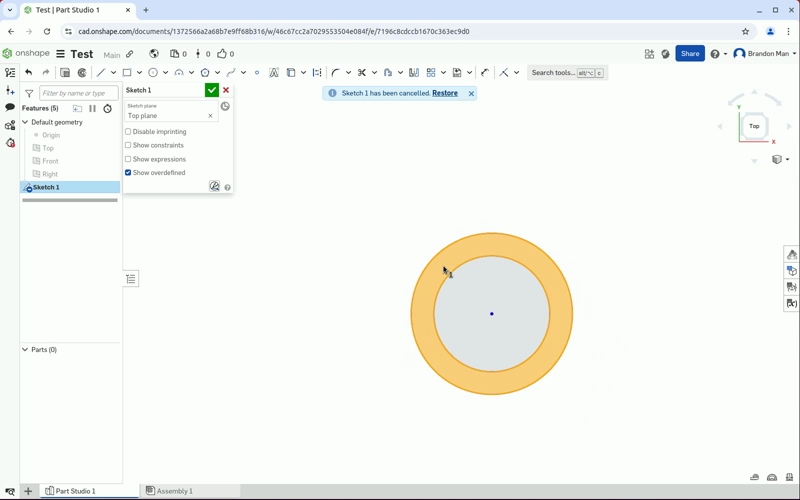
scroll(-6)
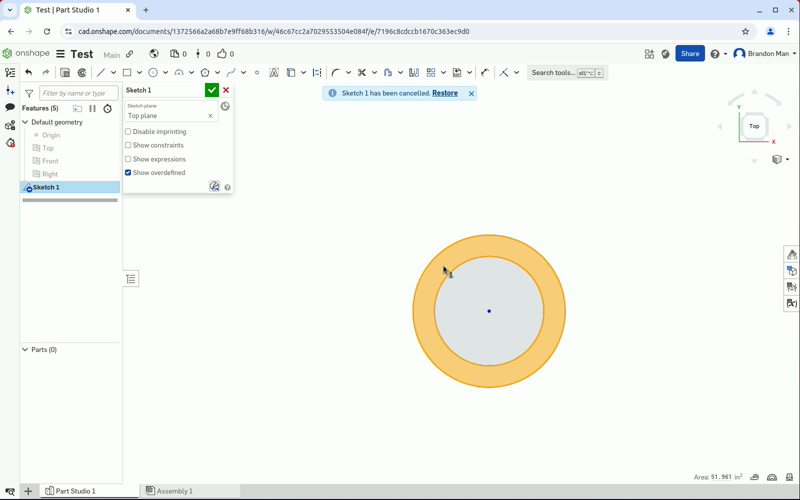
scroll(-6)
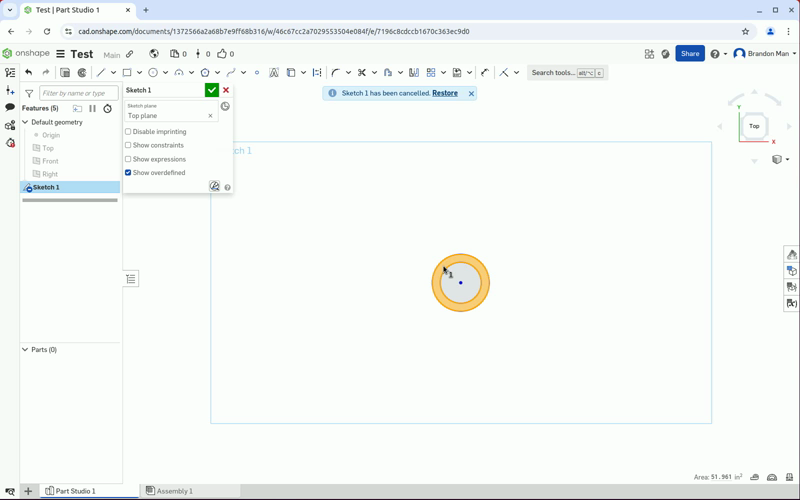
mouse_move(73, 352)
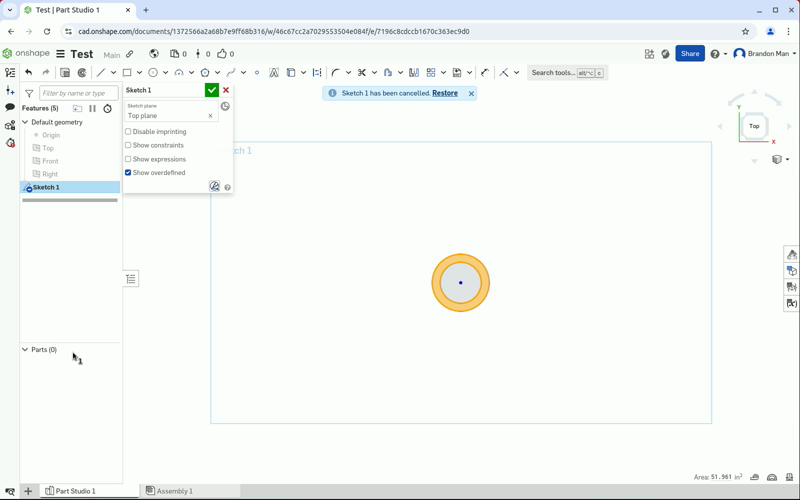
key(shift+y)
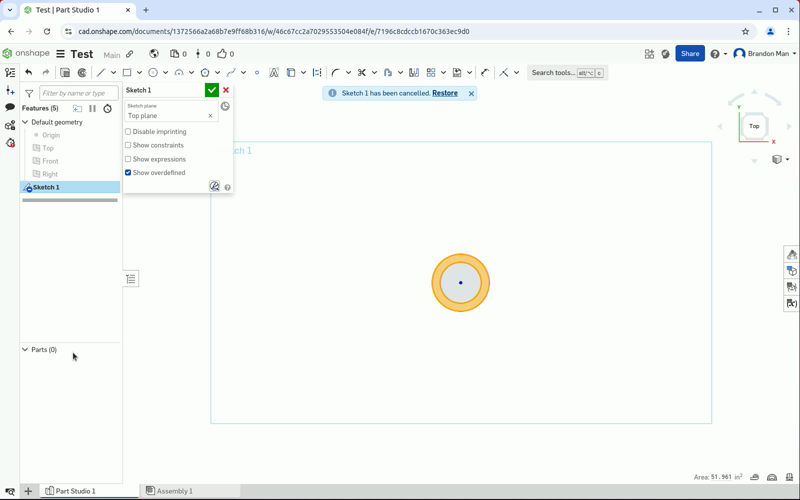
key(shift+e)
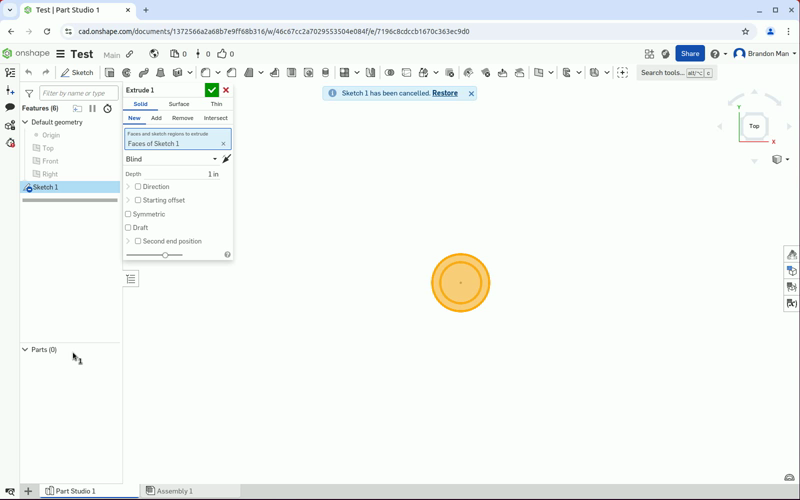
mouse_move(143, 106)
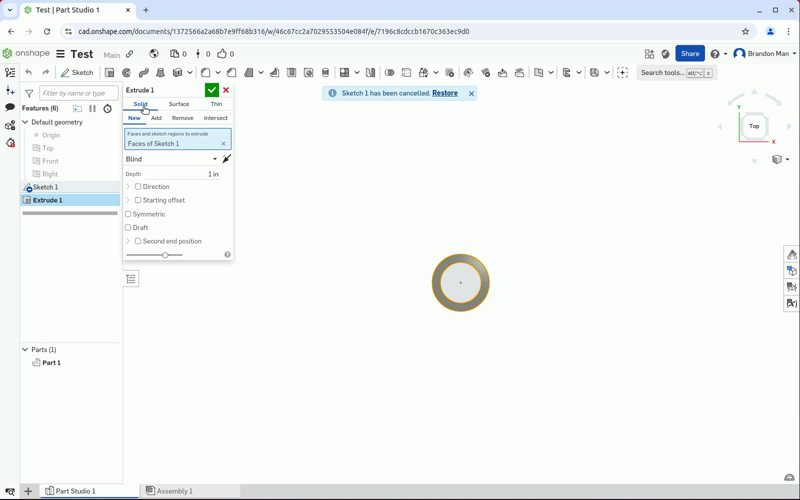
click(143, 106)
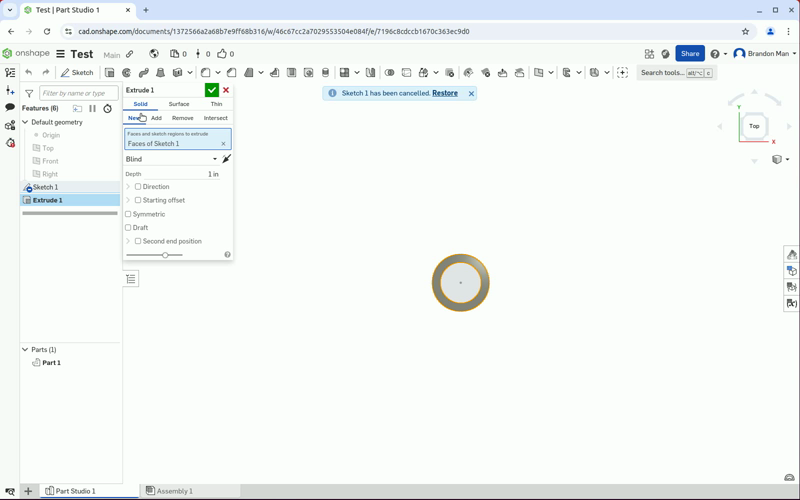
mouse_move(137, 120)
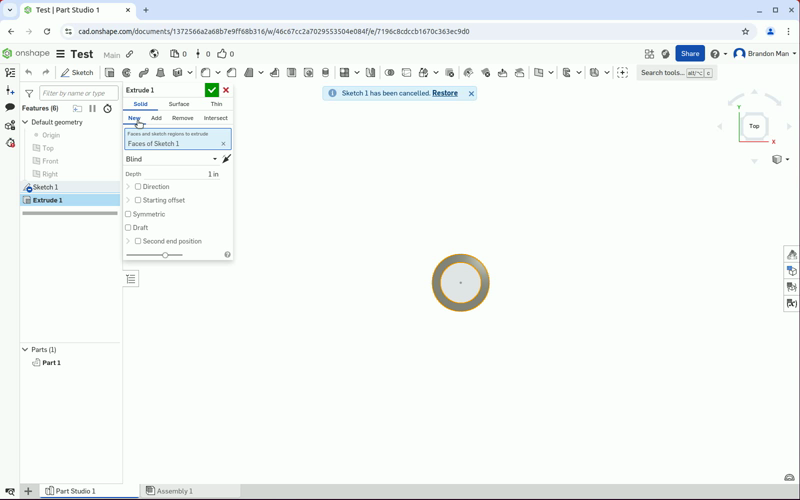
click(137, 120)
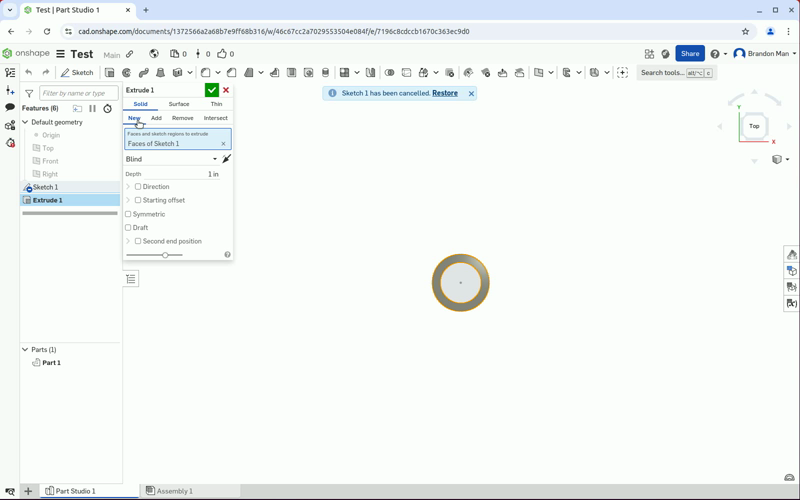
key(tab, 4)
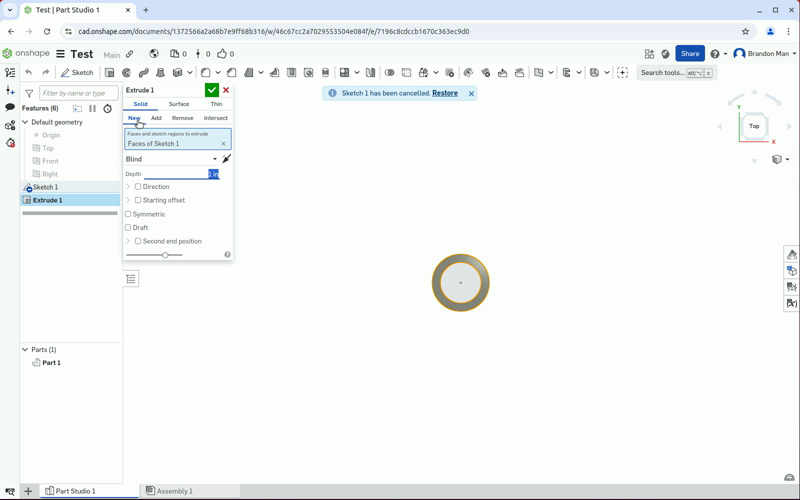
text(18.775)
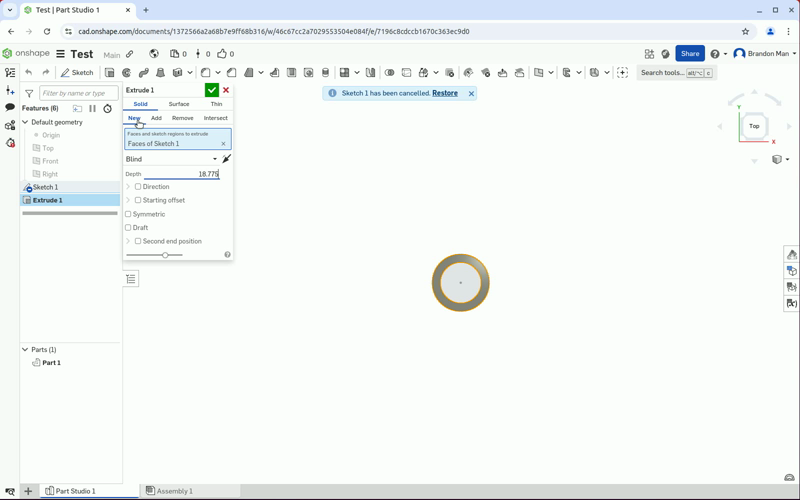
key(enter)
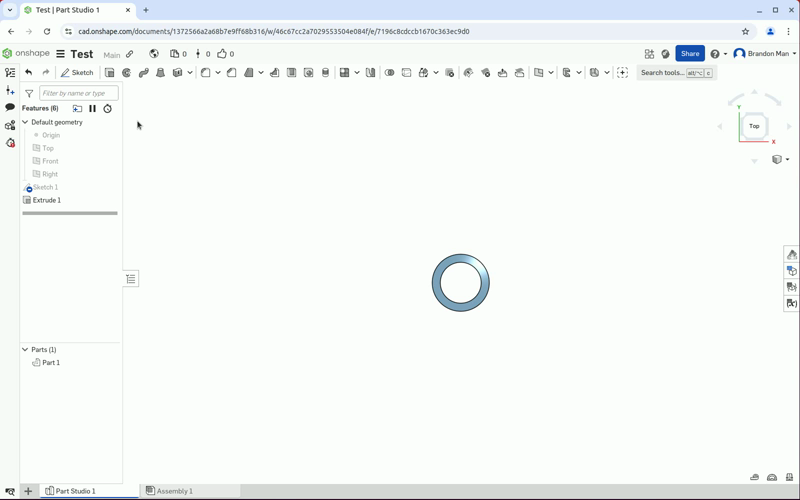
key(shift+h)
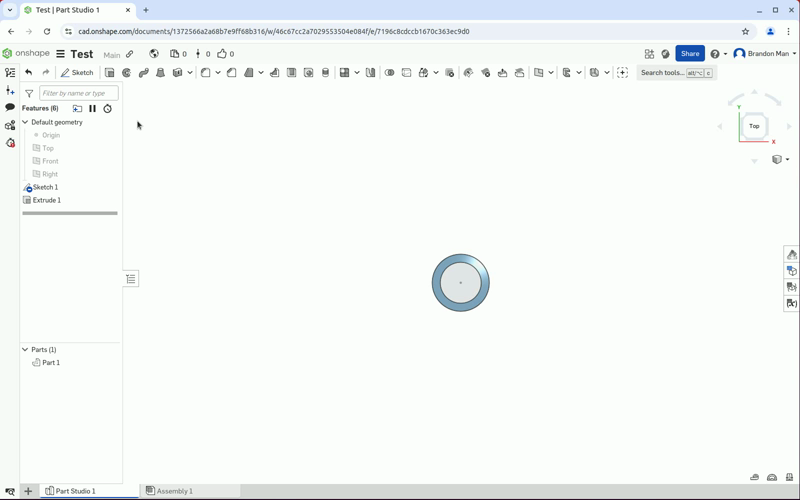
key(shift+h)
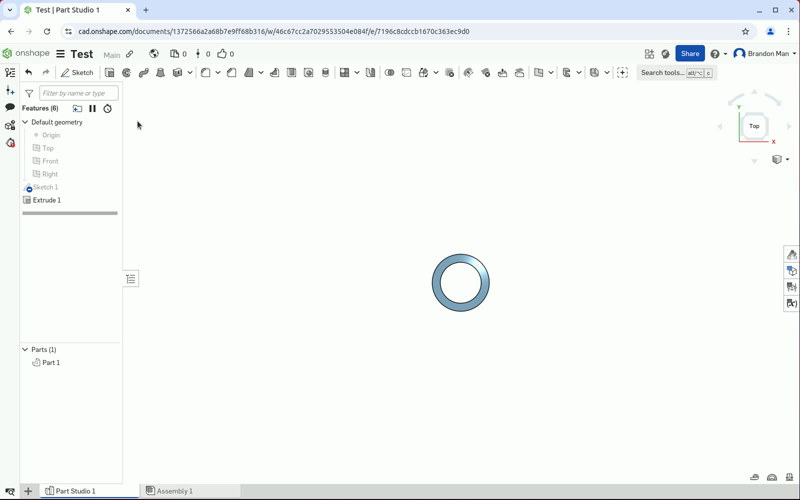
mouse_move(73, 189)
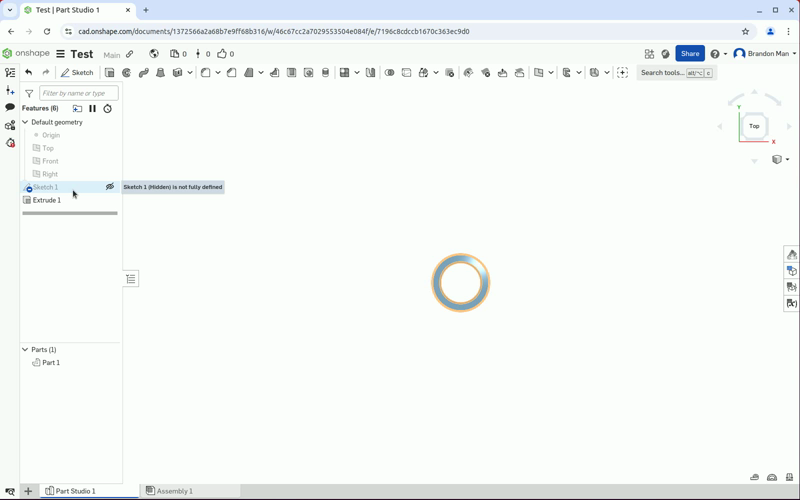
click(73, 189)
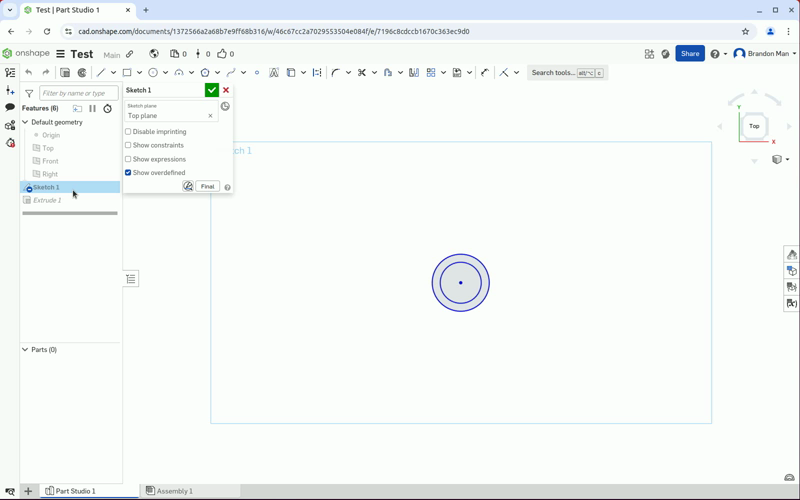
mouse_move(229, 92)
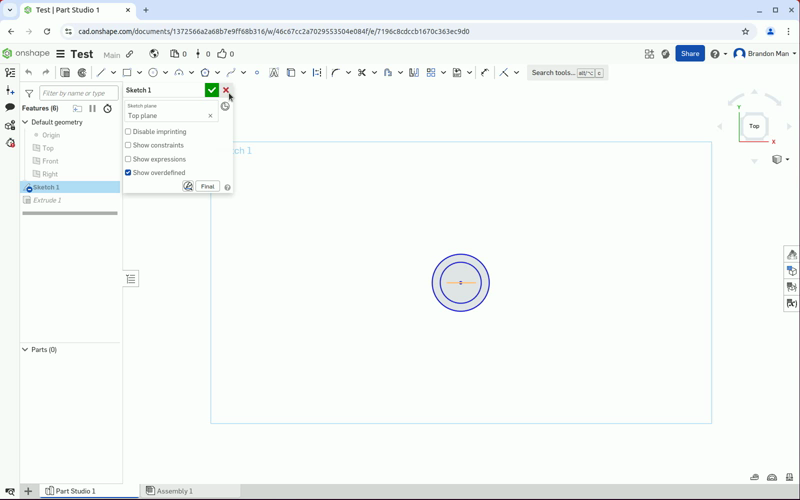
click(229, 92)
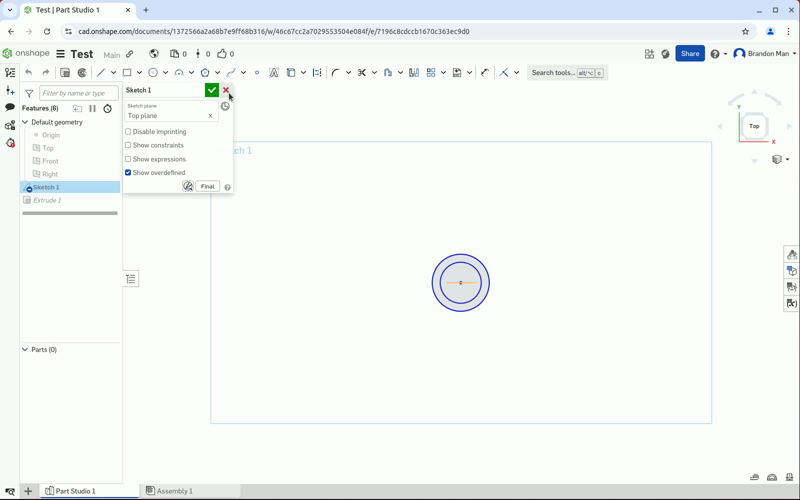
key(shift+s)
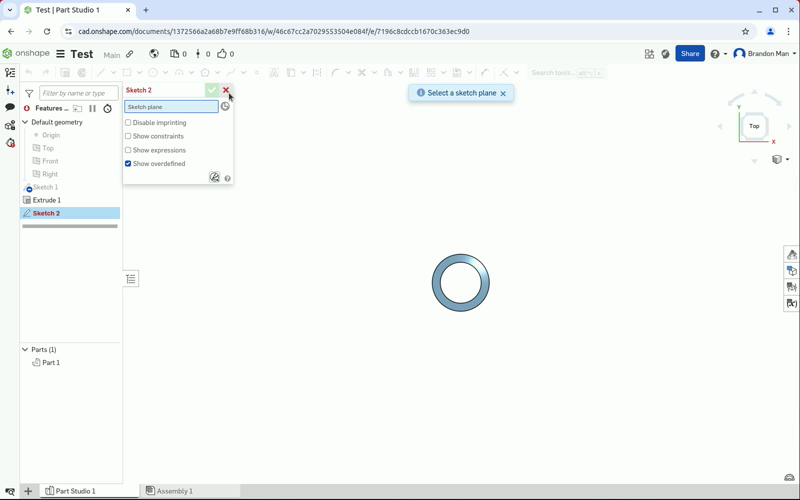
mouse_move(73, 150)
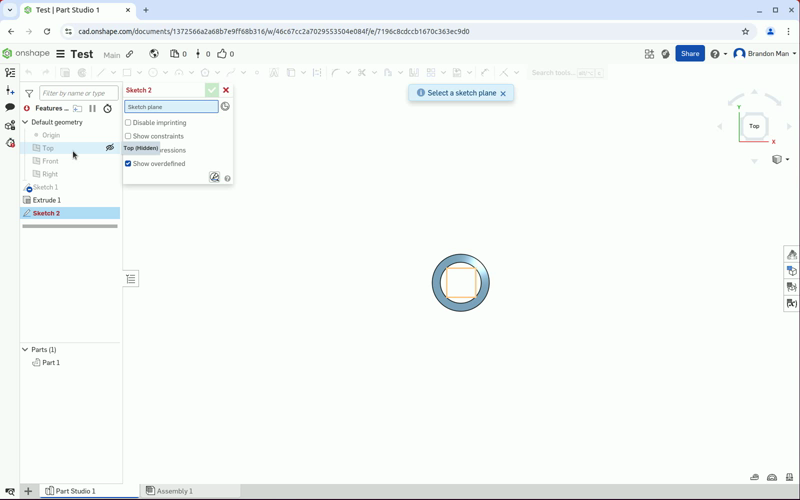
click(73, 150)
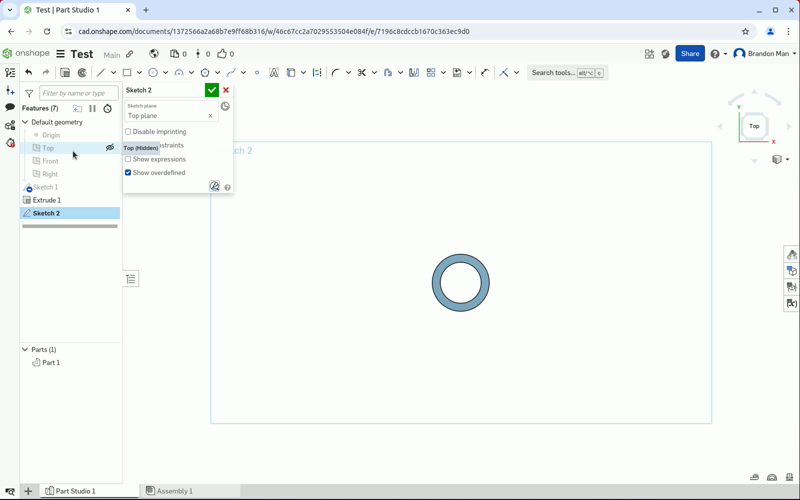
mouse_move(73, 352)
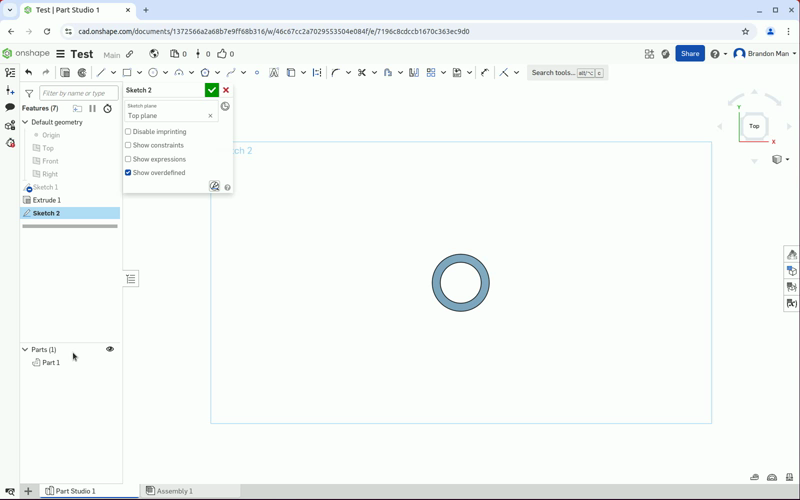
key(y)
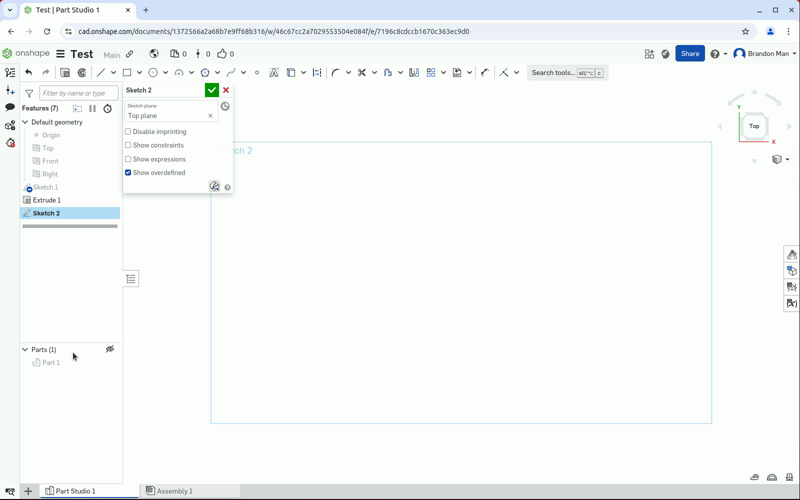
key(c)
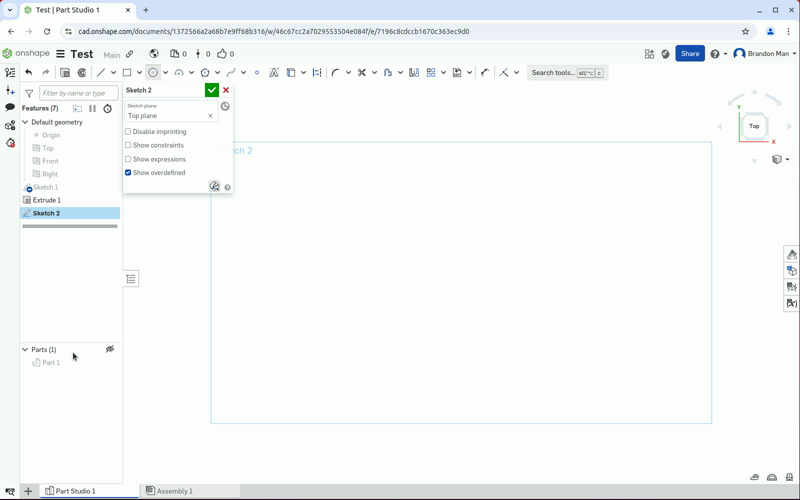
key_down(shift)
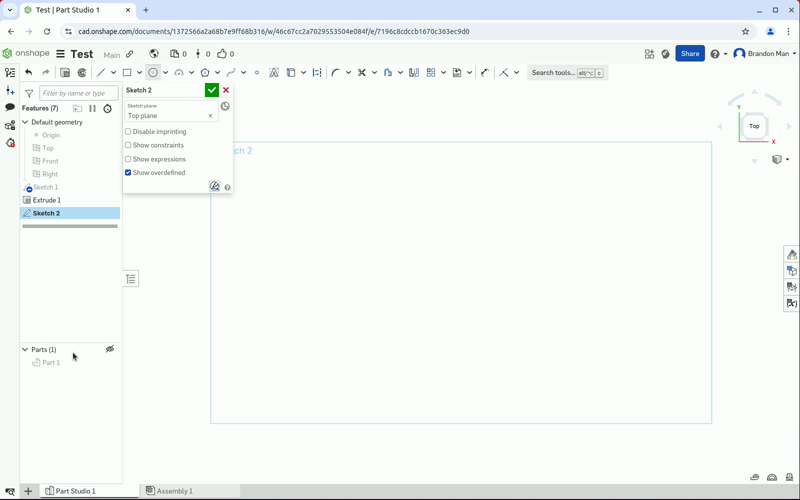
mouse_move(396, 282)
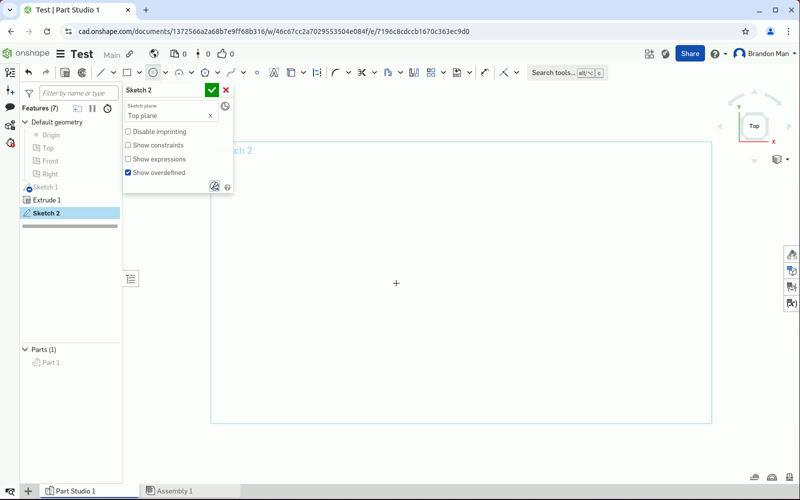
click(396, 282)
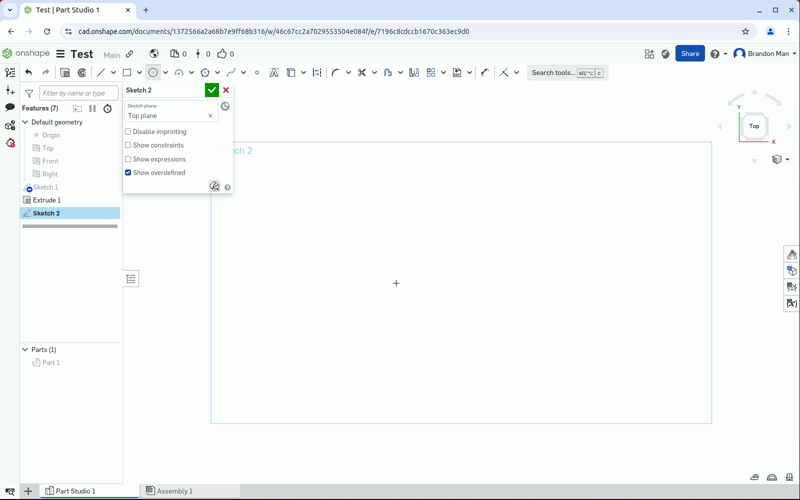
key_up(shift)
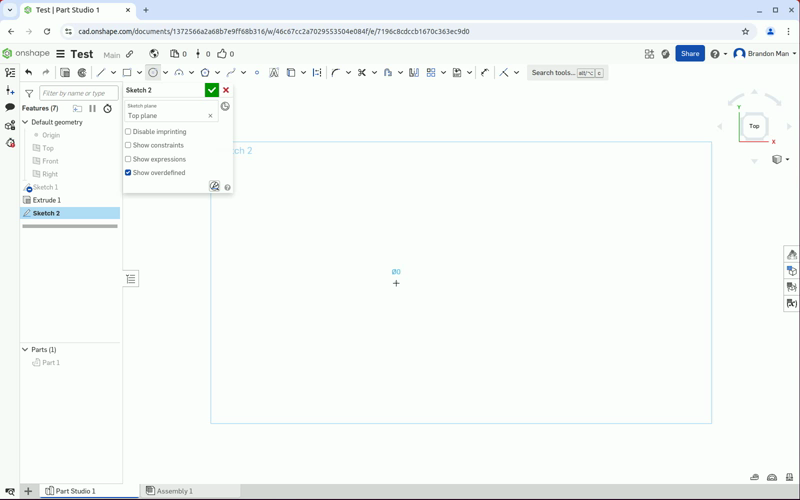
mouse_move(423, 282)
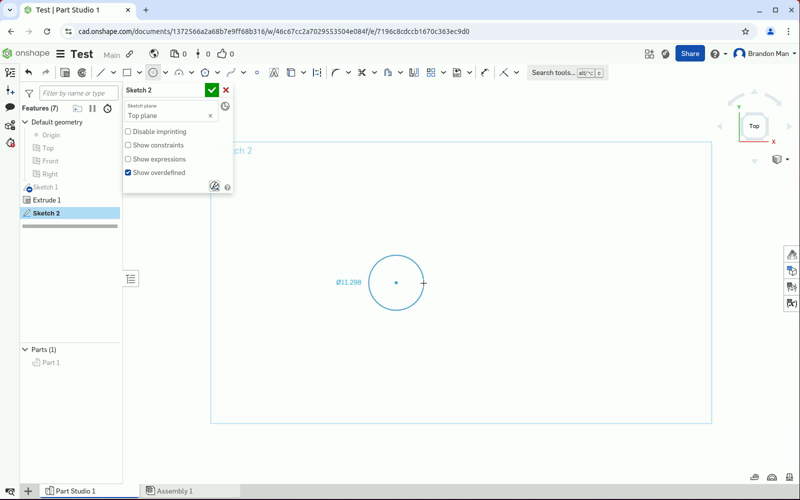
click(423, 282)
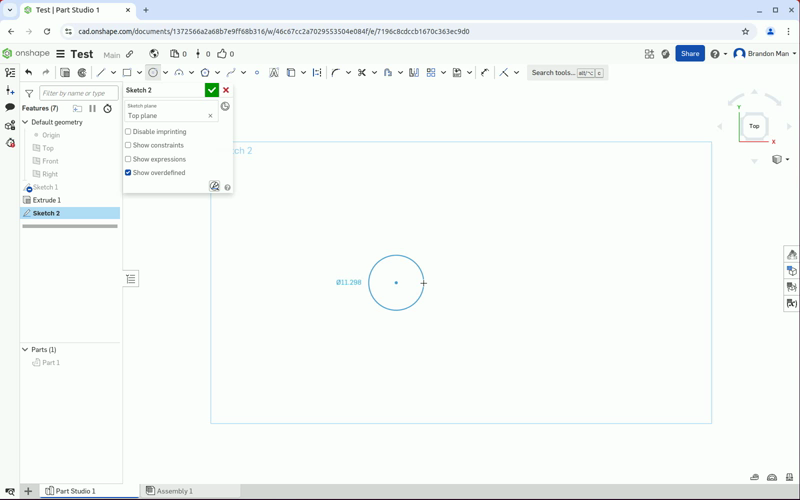
key(esc)
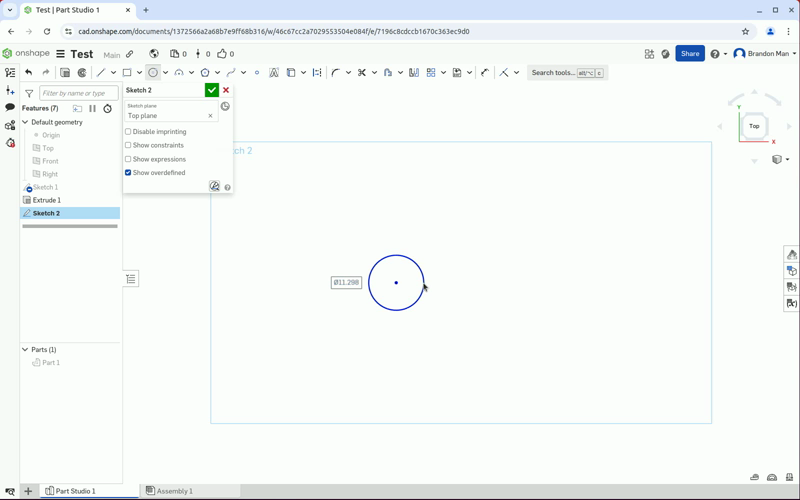
key(c)
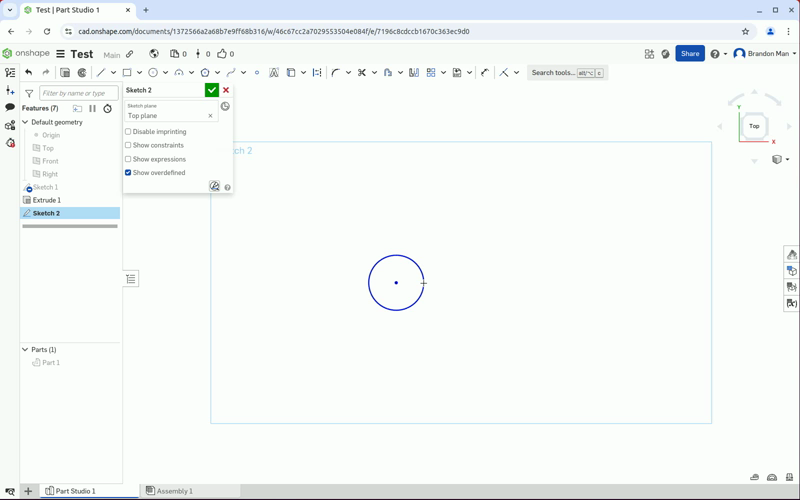
key_down(shift)
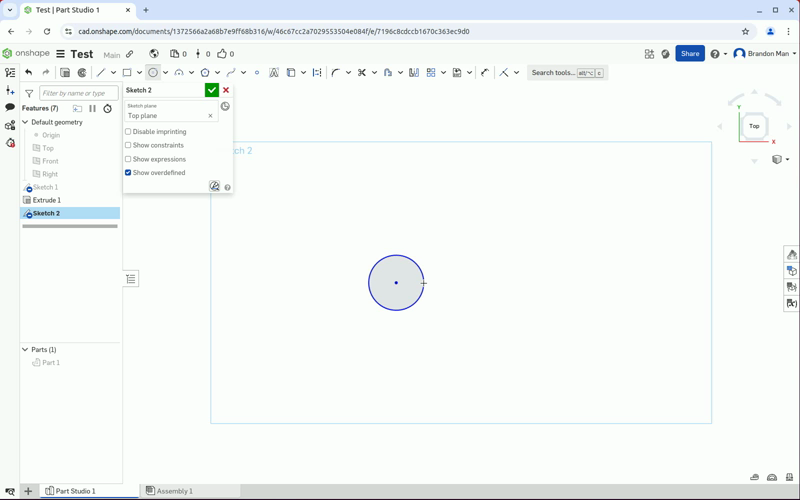
mouse_move(396, 282)
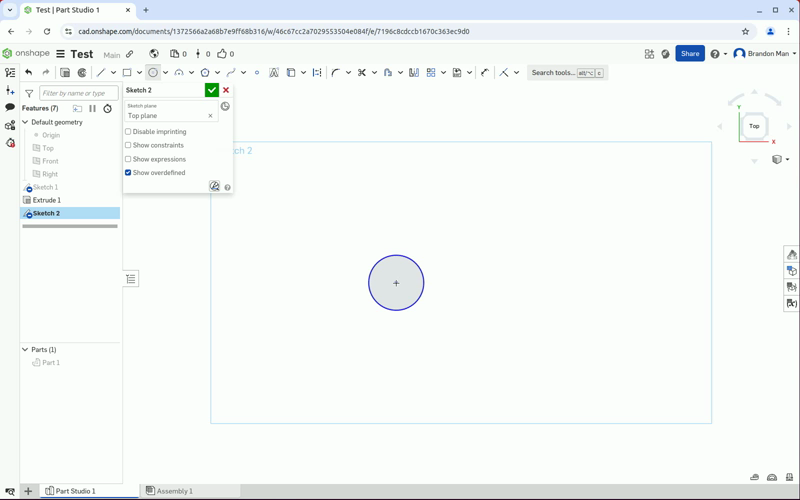
click(396, 282)
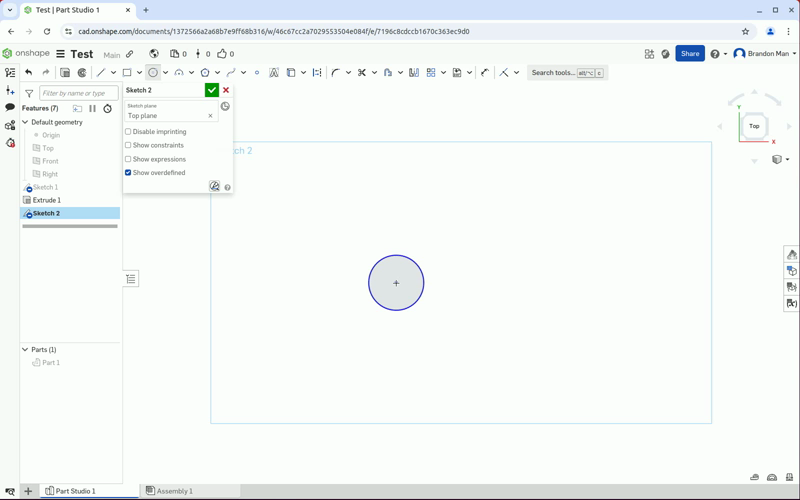
key_up(shift)
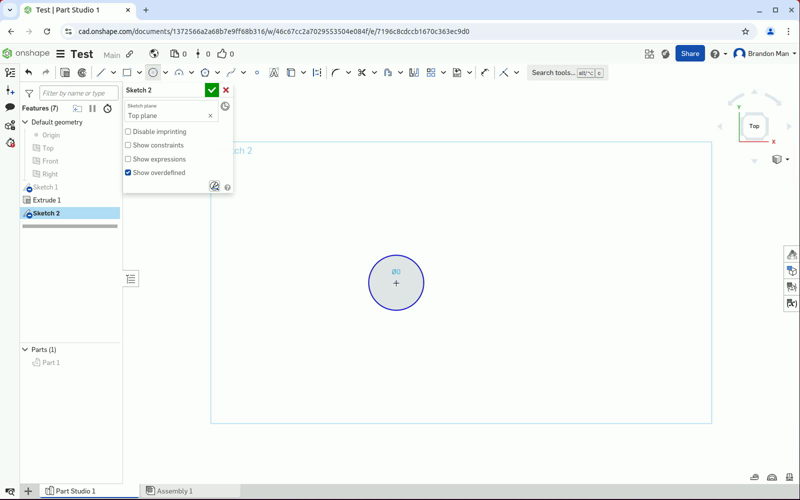
mouse_move(416, 282)
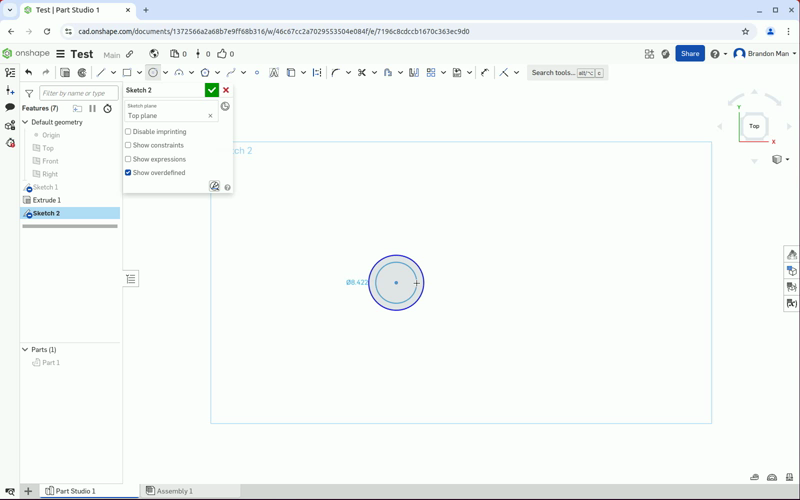
click(416, 282)
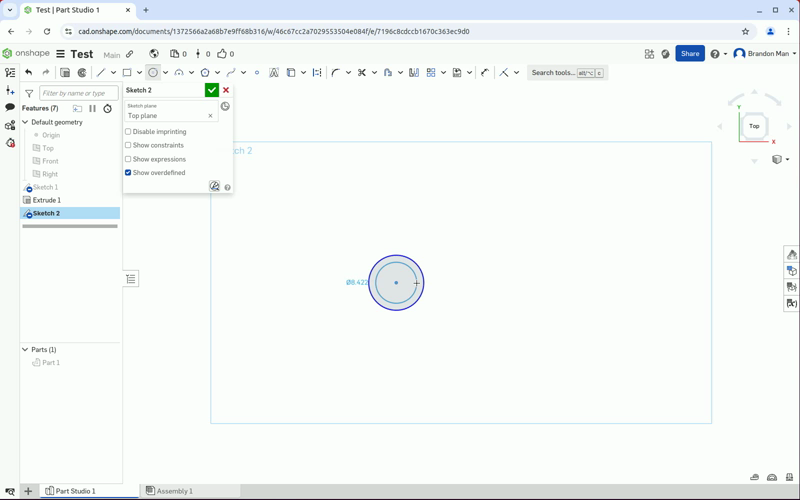
key(esc)
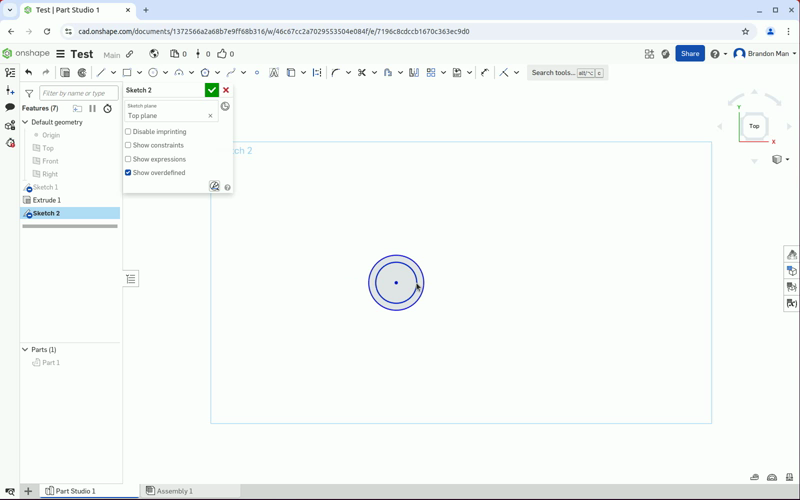
mouse_move(385, 301)
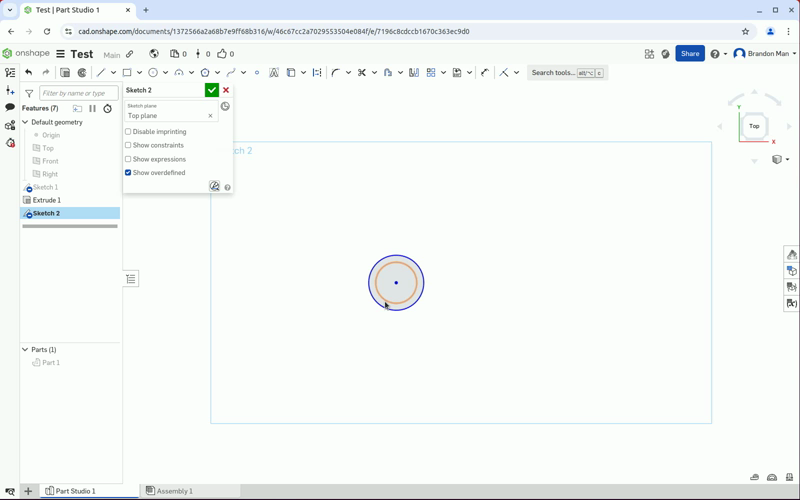
scroll(6)
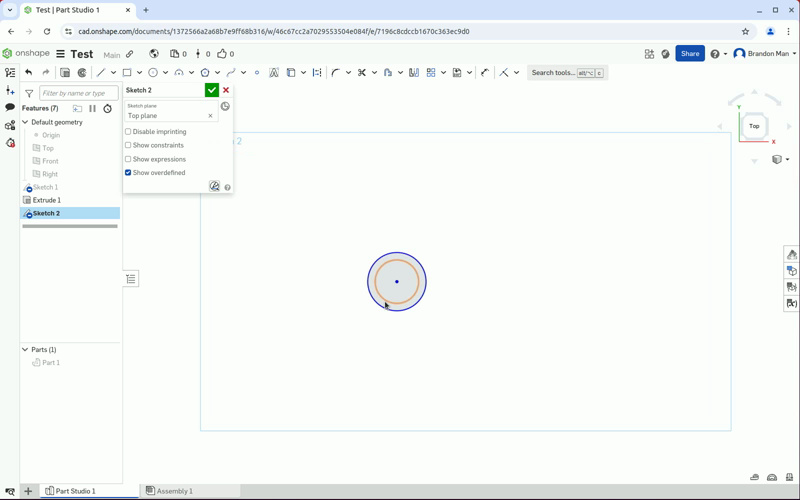
scroll(6)
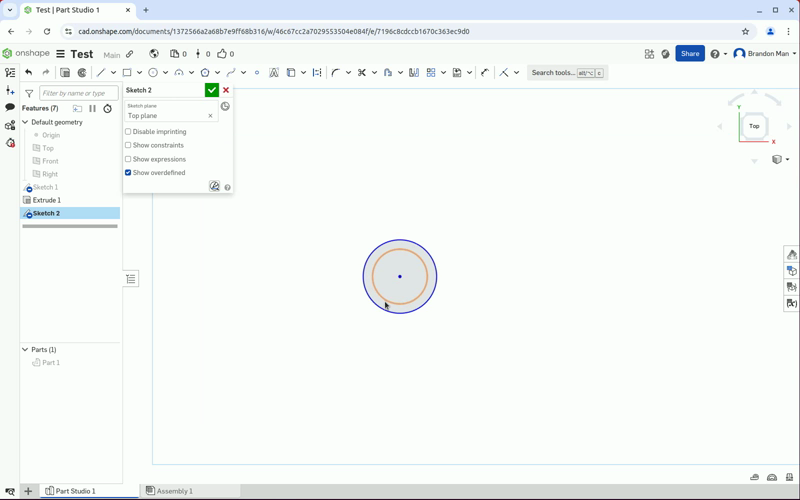
scroll(6)
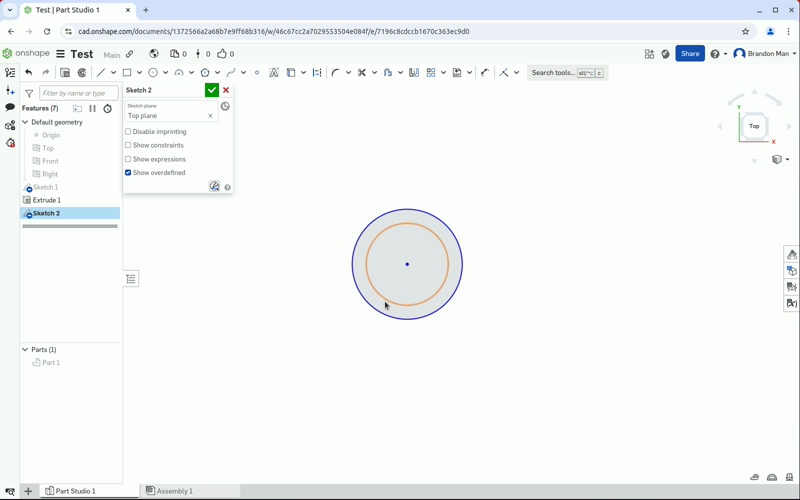
scroll(6)
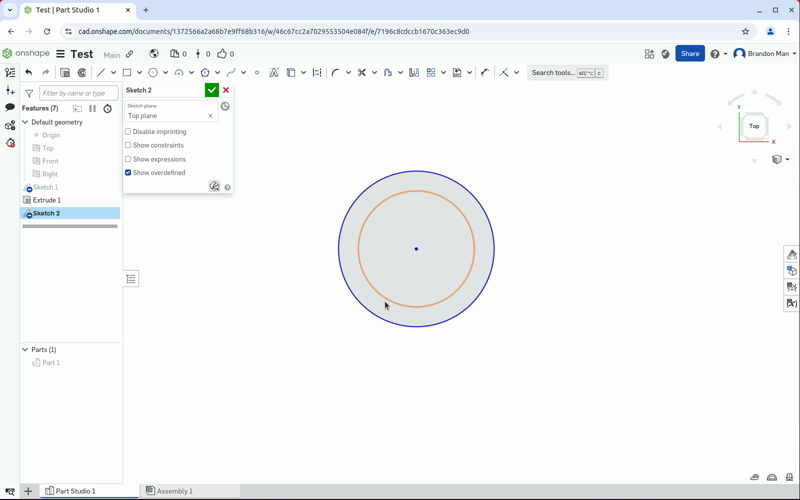
scroll(6)
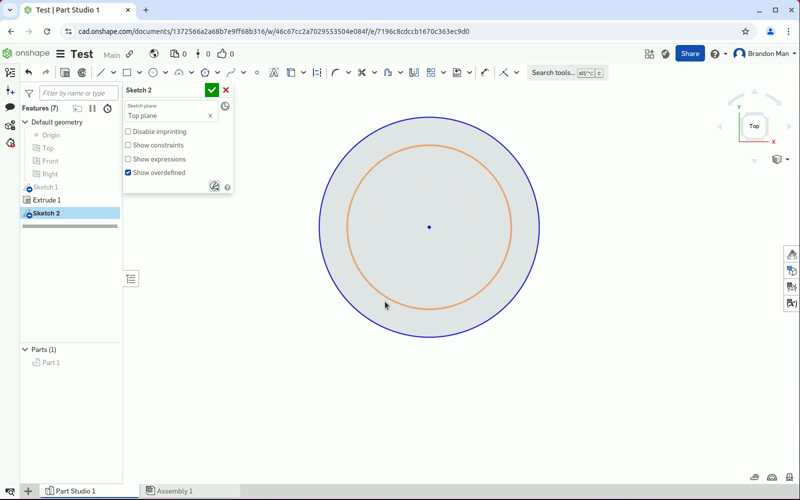
scroll(6)
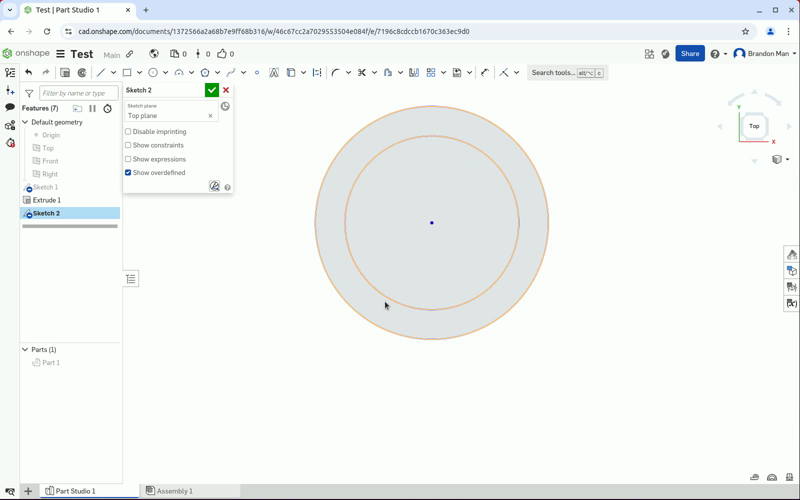
scroll(6)
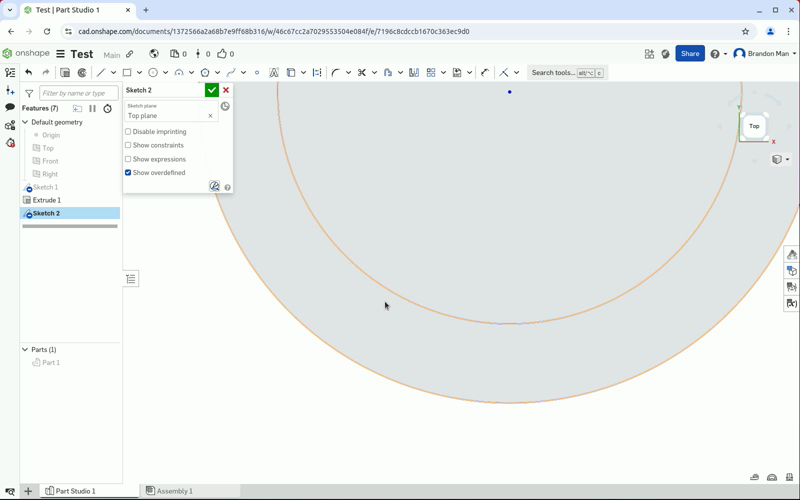
click(385, 301)
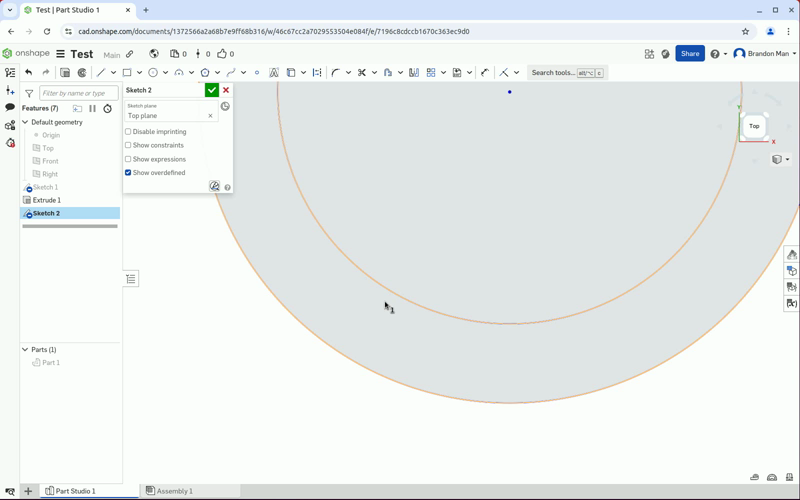
scroll(-6)
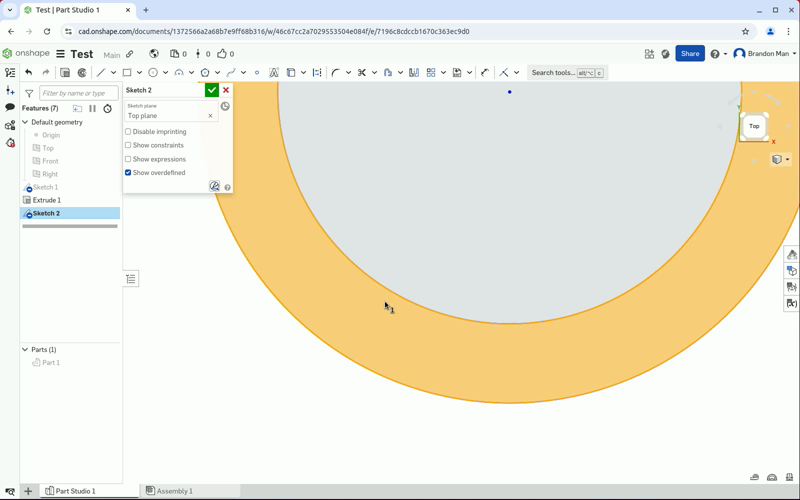
scroll(-6)
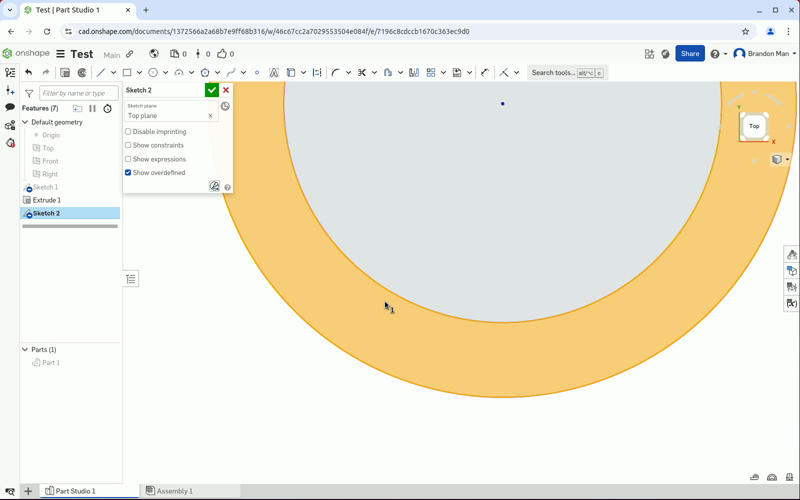
scroll(-6)
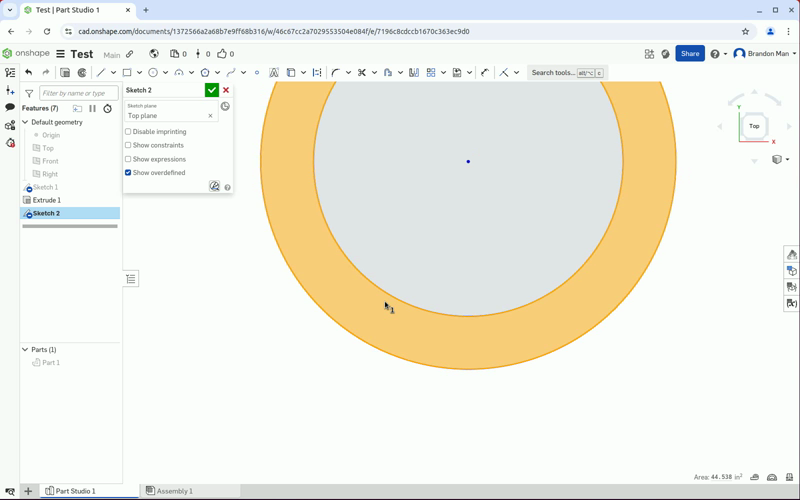
scroll(-6)
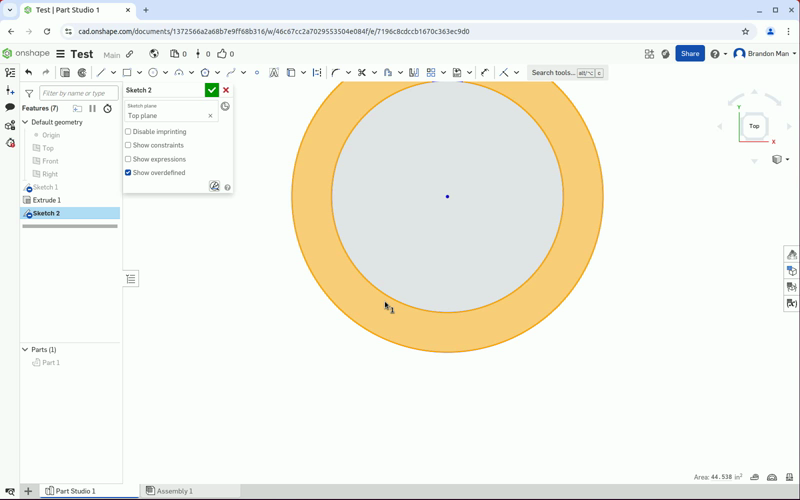
scroll(-6)
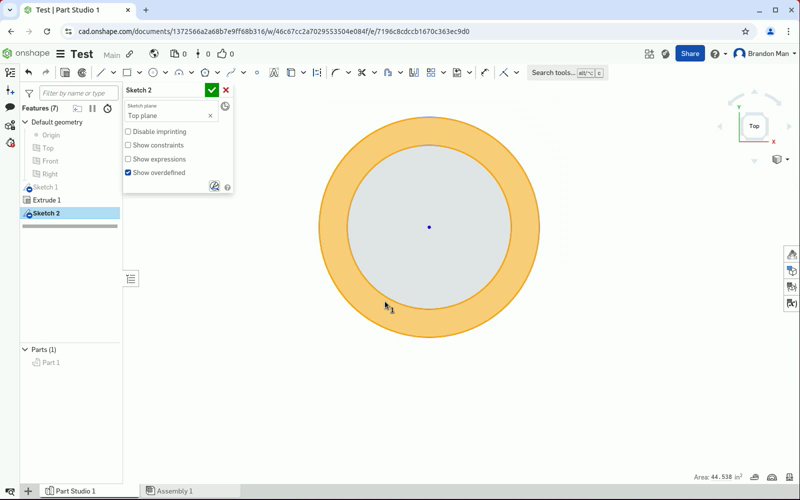
scroll(-6)
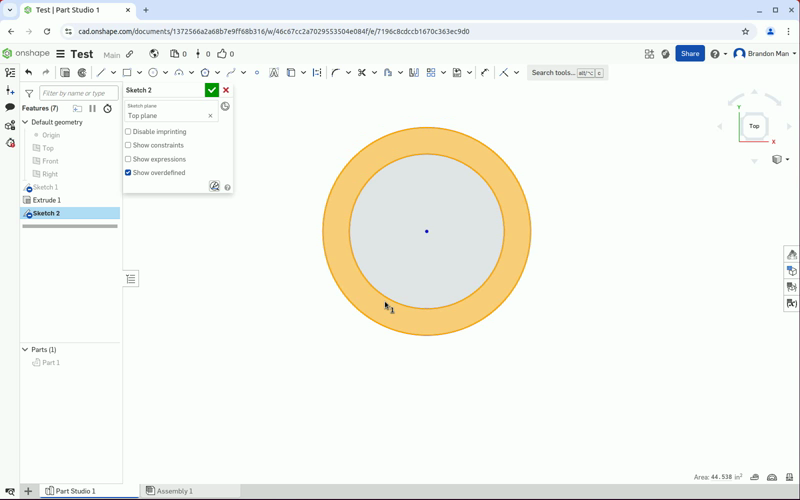
scroll(-6)
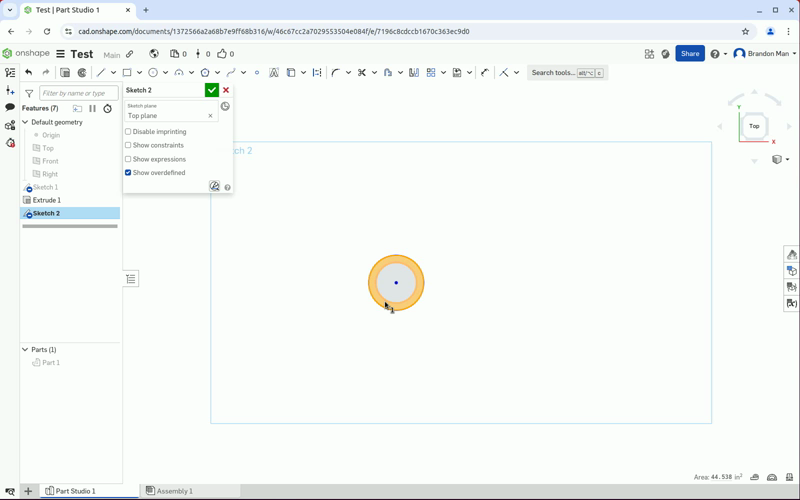
mouse_move(73, 352)
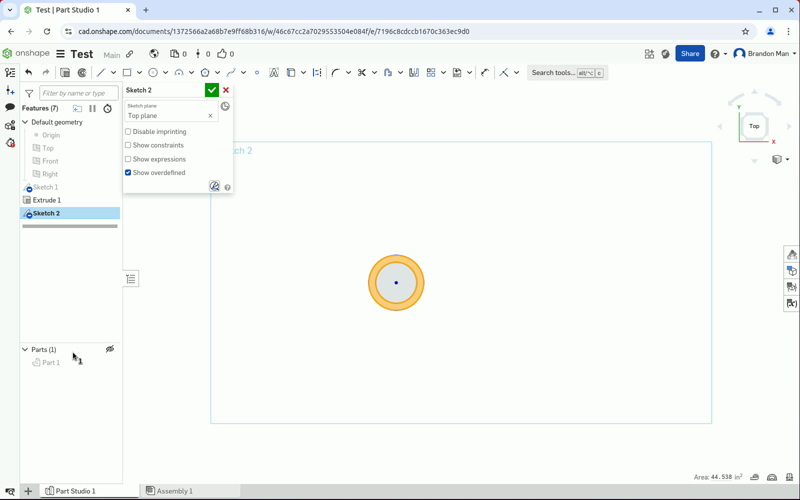
key(shift+y)
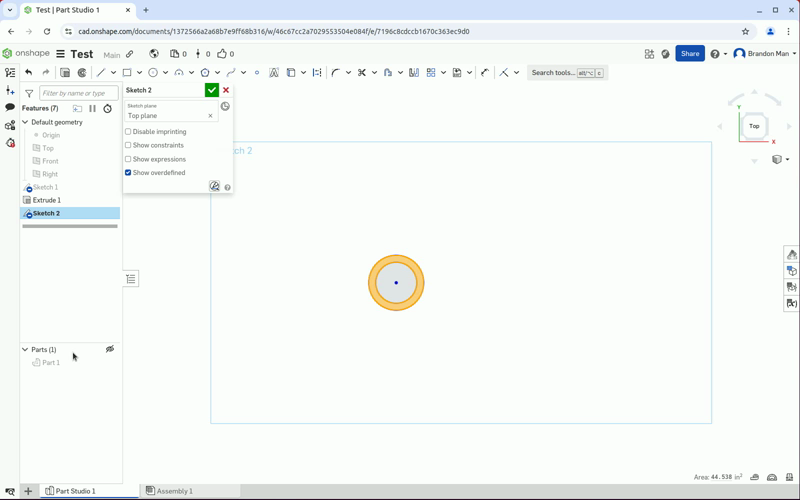
key(shift+e)
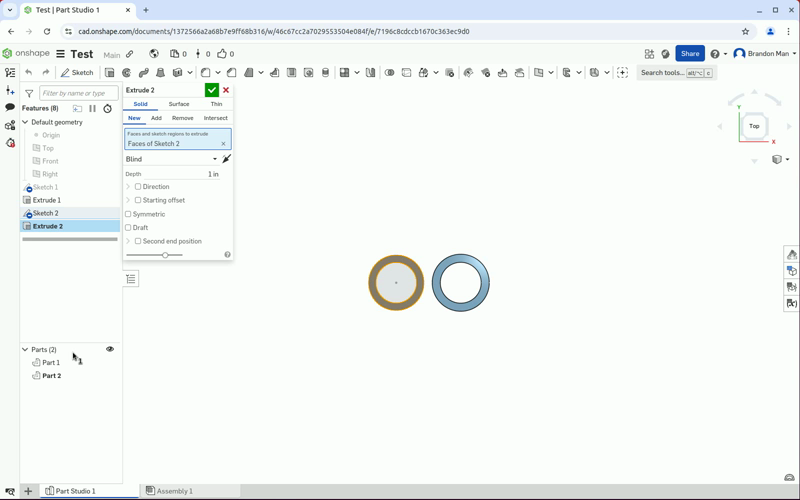
mouse_move(143, 106)
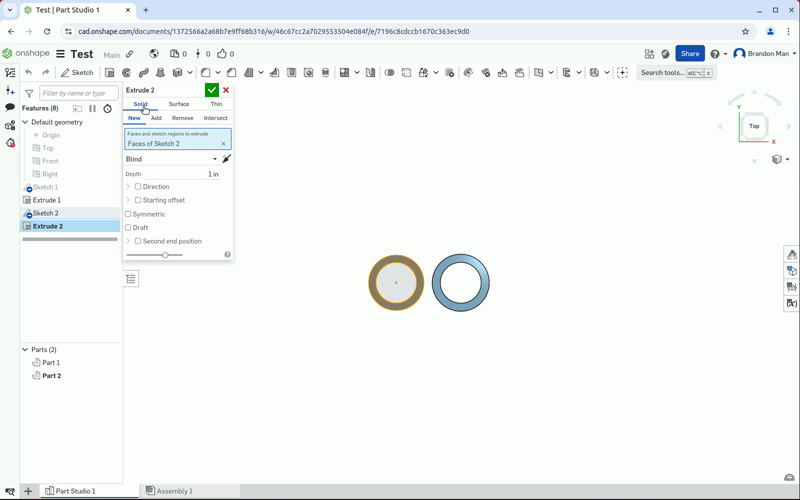
click(143, 106)
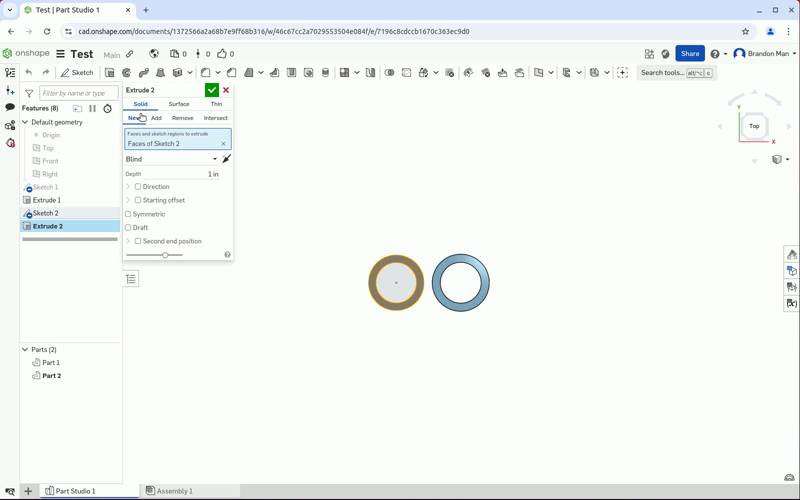
mouse_move(137, 120)
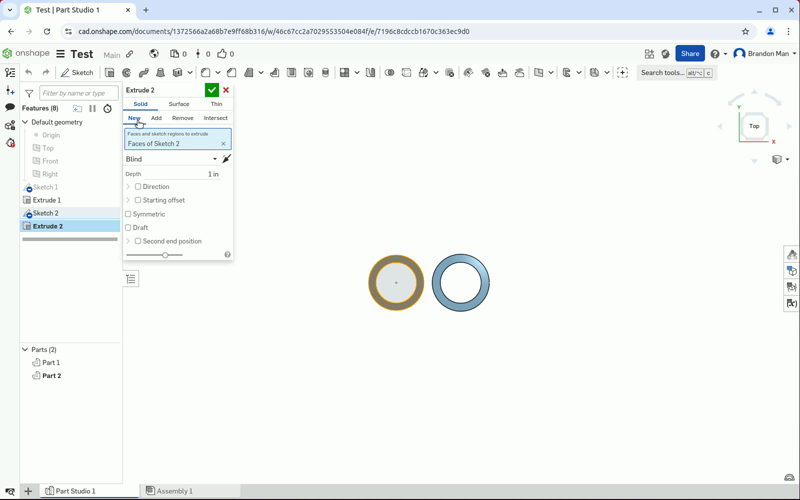
click(137, 120)
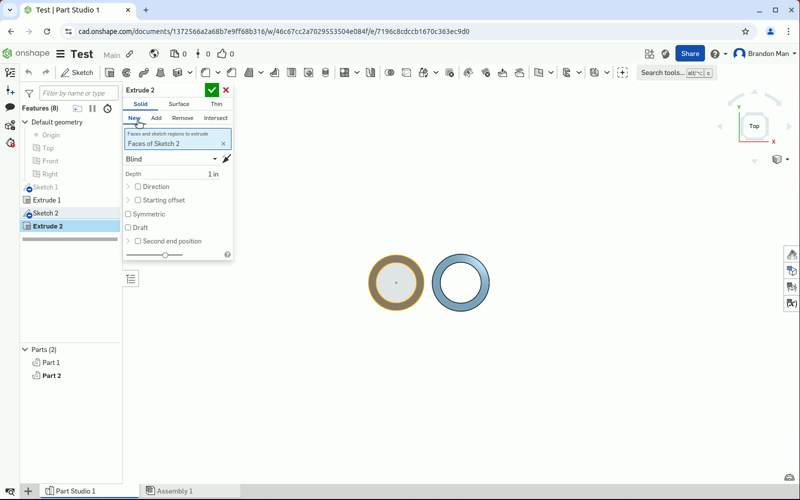
key(tab, 4)
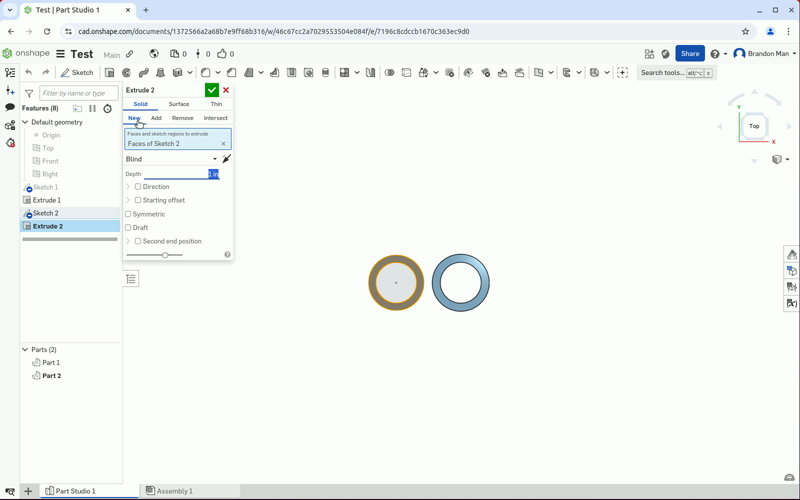
text(23.108)
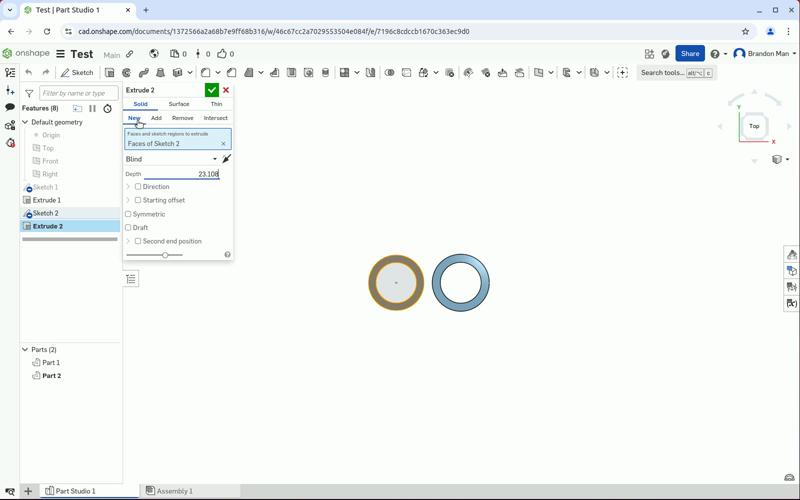
key(enter)
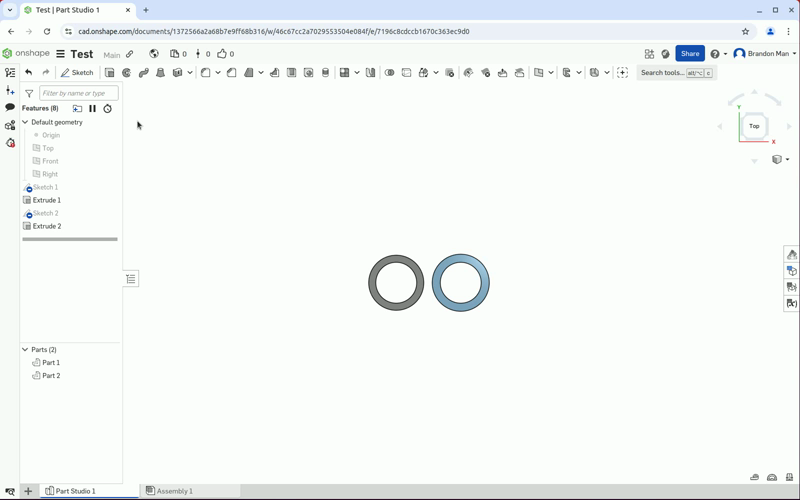
key(shift+h)
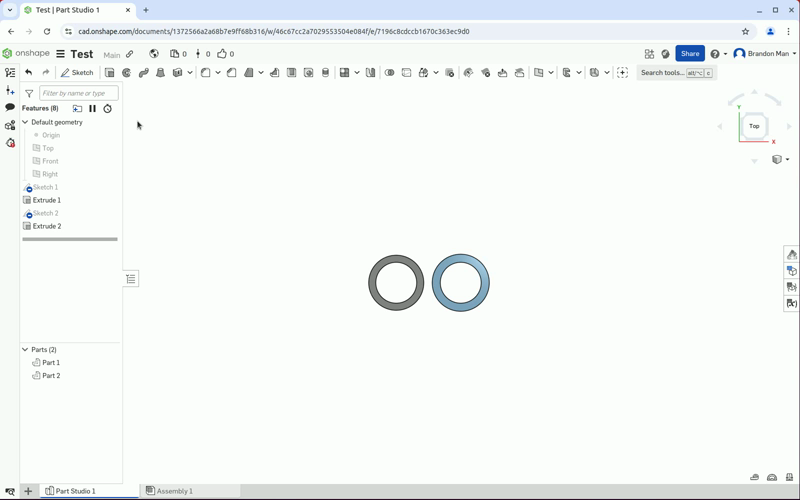
key(shift+h)
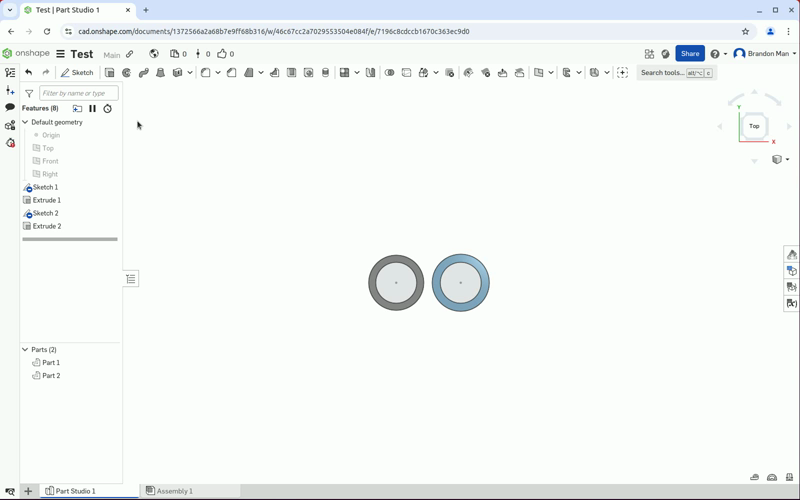
key(shift+7)
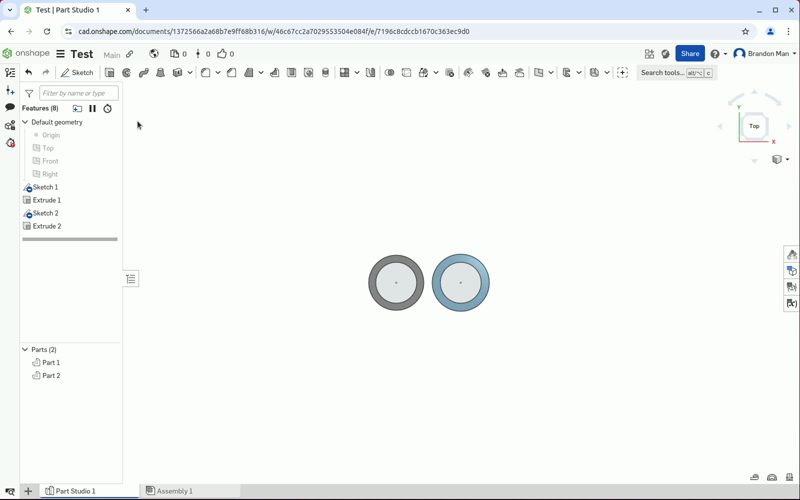
key(up, 3)
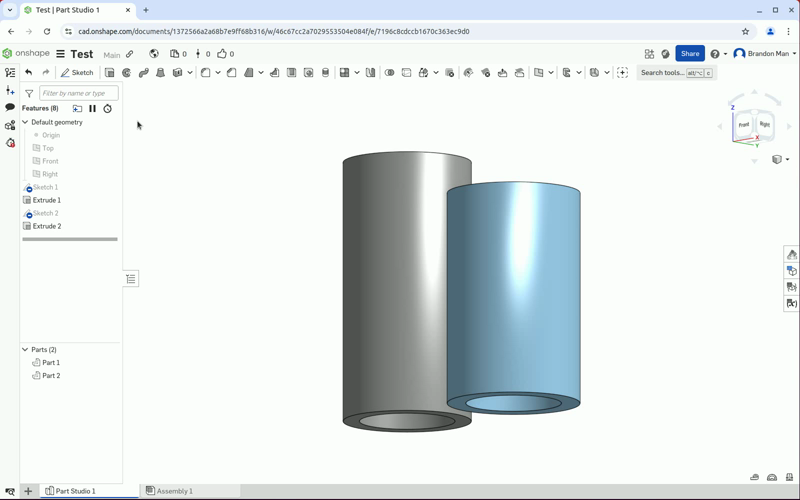
key(left, 3)
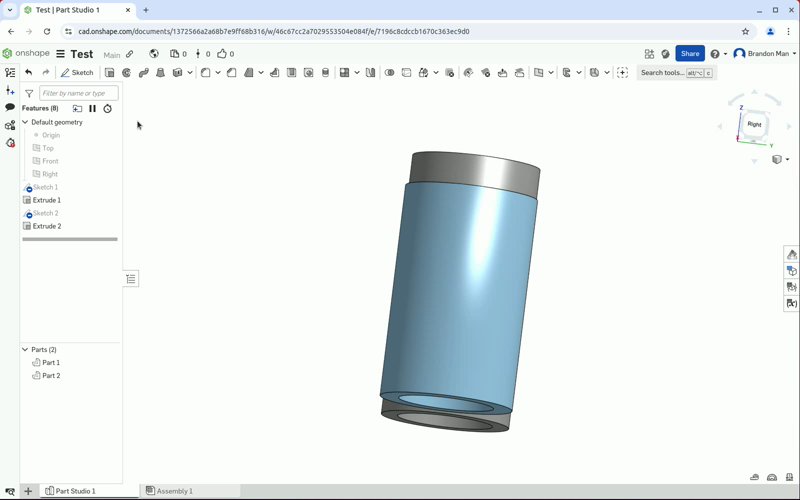
key(right, 3)
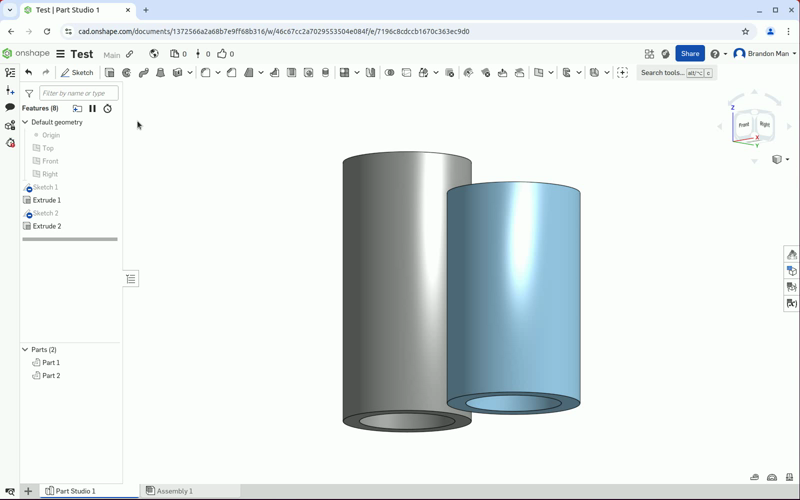
key(down, 3)
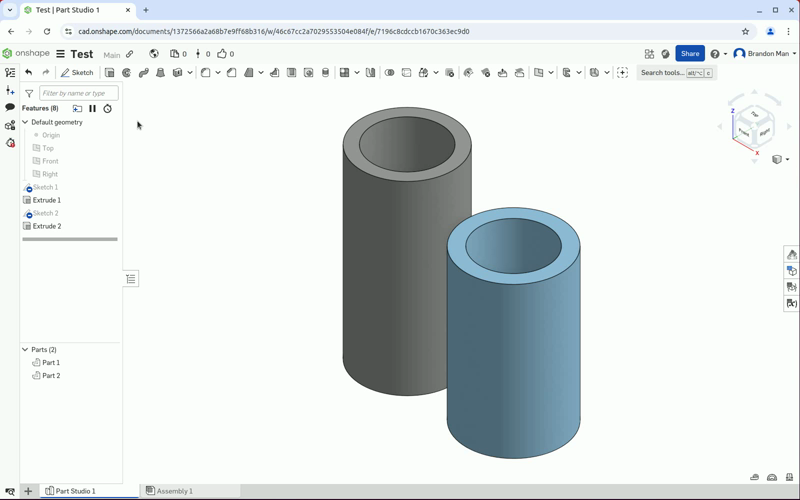
mouse_move(73, 189)
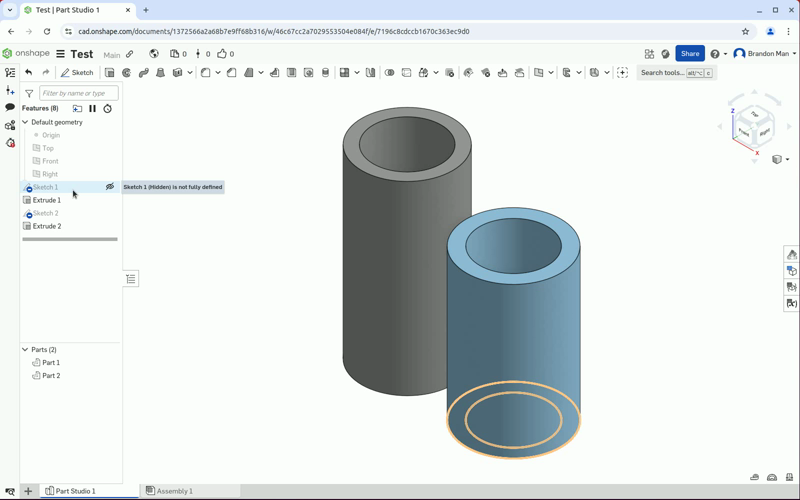
click(73, 189)